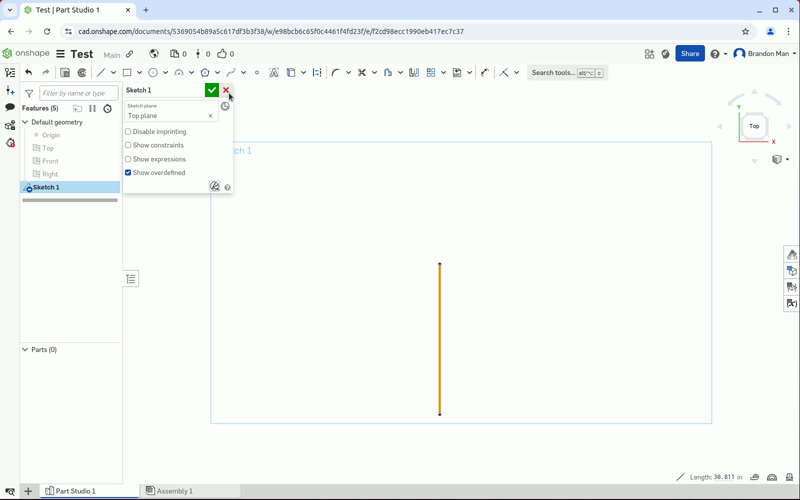
key(shift+h)
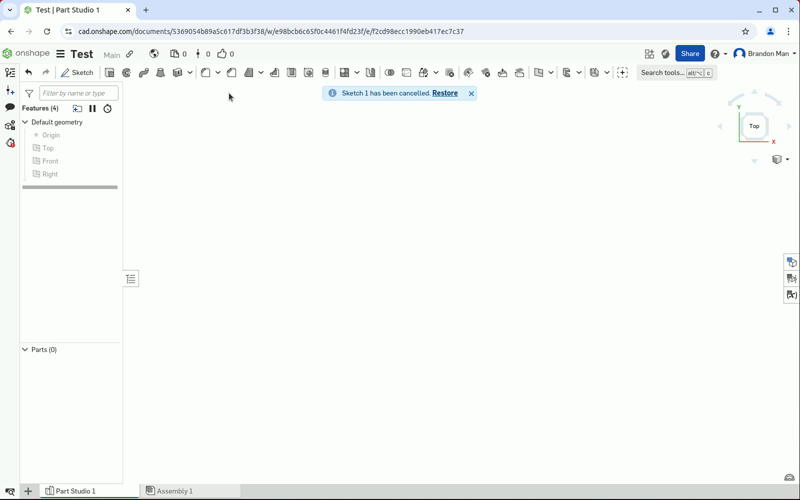
mouse_move(73, 352)
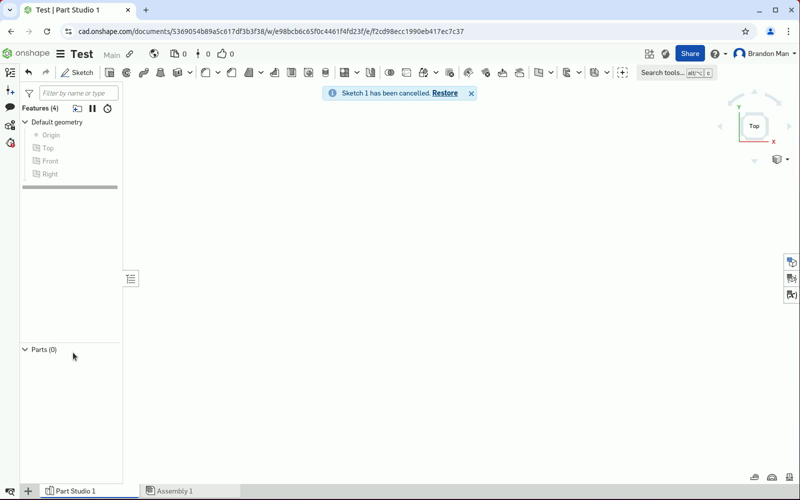
key(y)
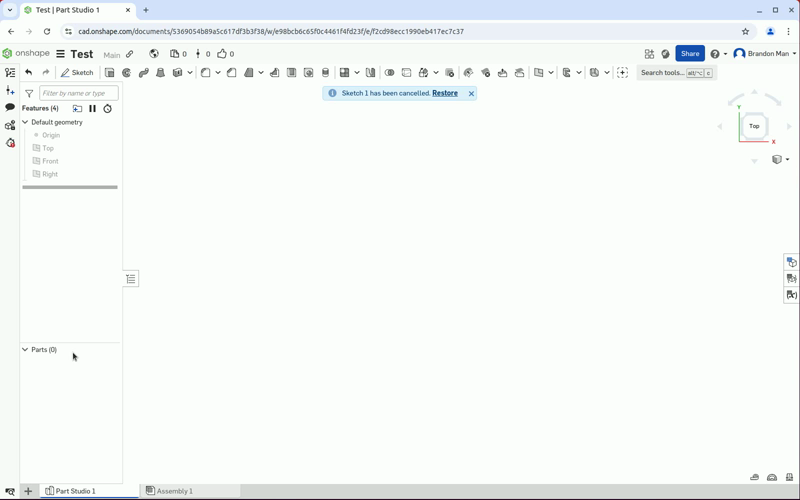
key(shift+p)
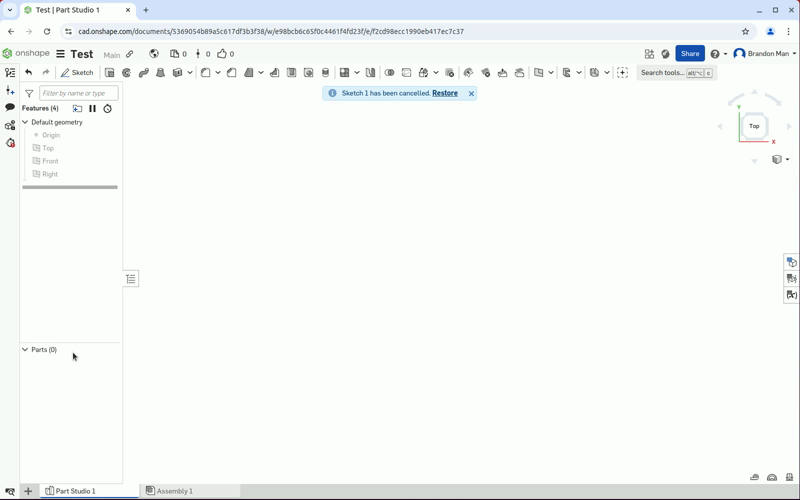
key(space)
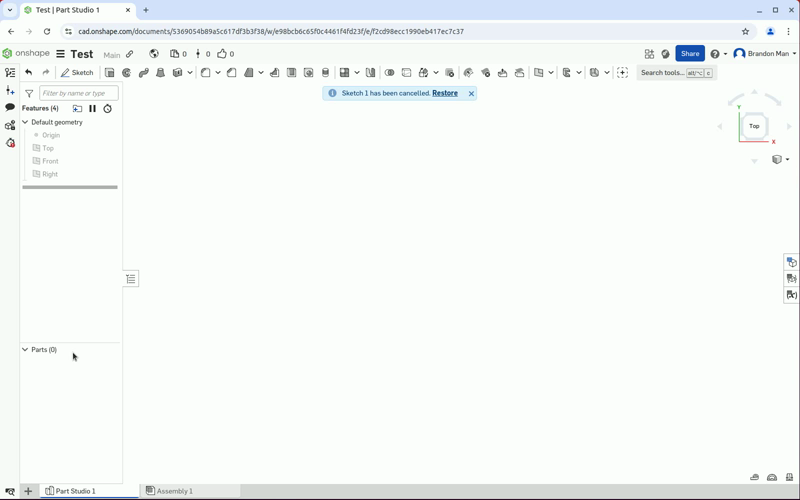
key_down(shift)
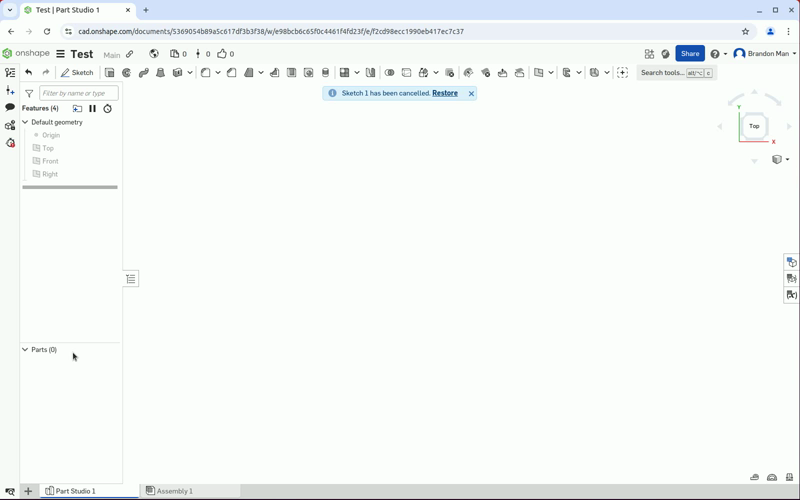
key(up)
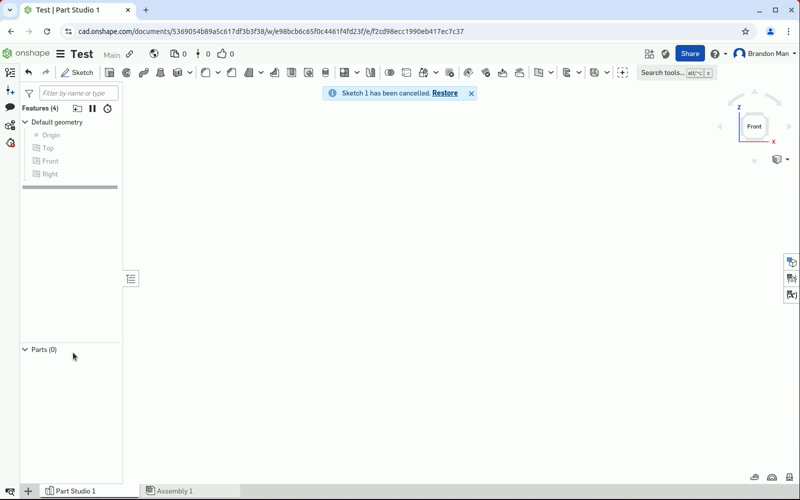
key_up(shift)
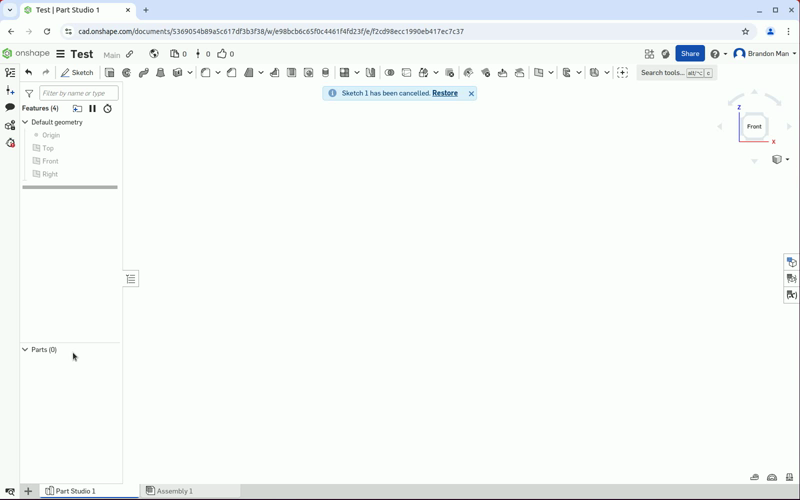
mouse_move(73, 352)
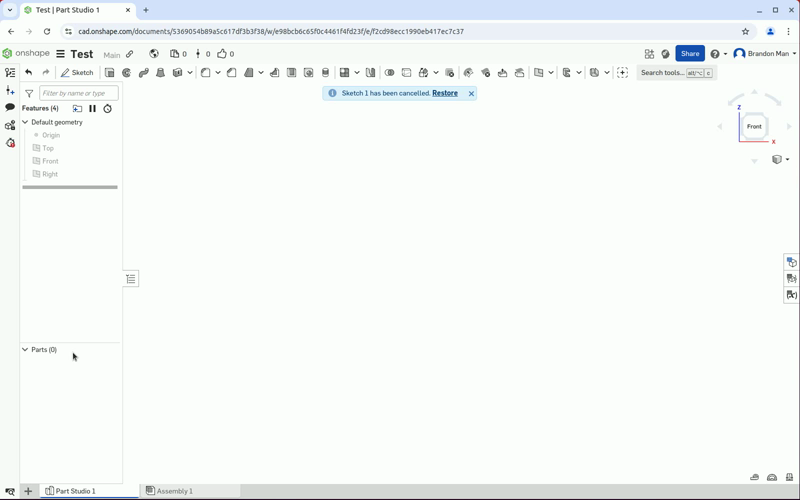
key(shift+y)
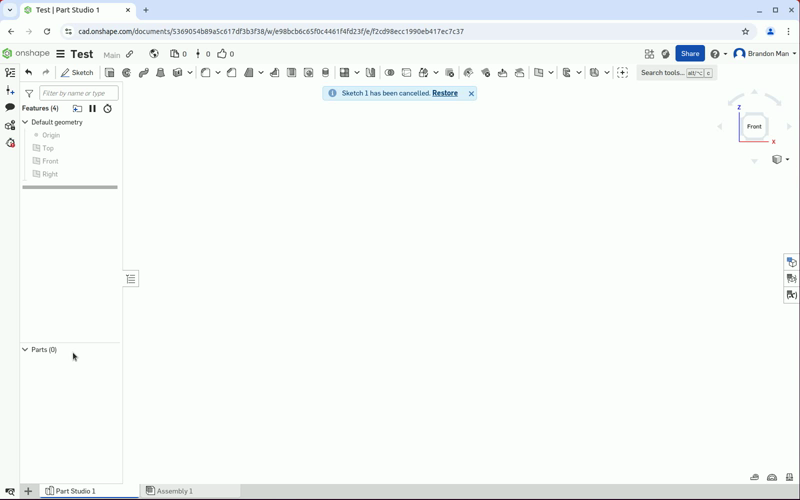
key(shift+s)
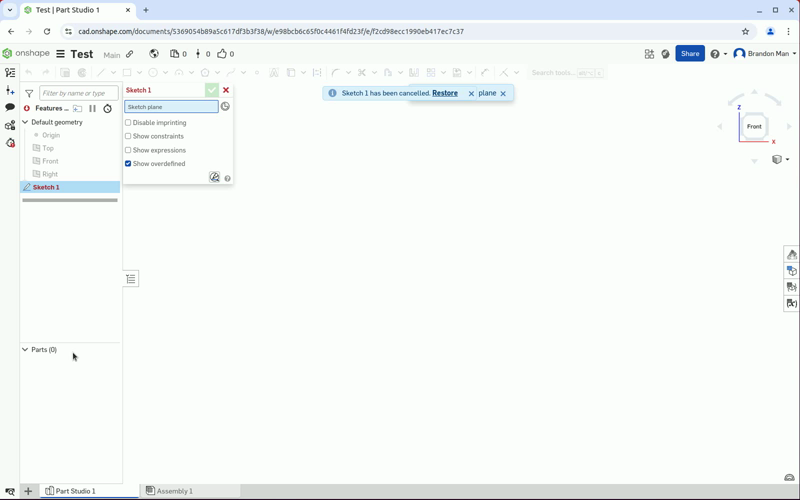
mouse_move(73, 163)
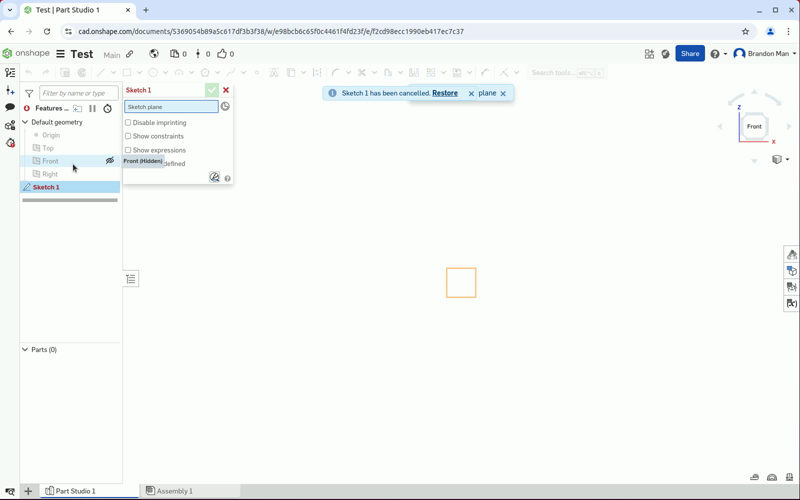
click(73, 163)
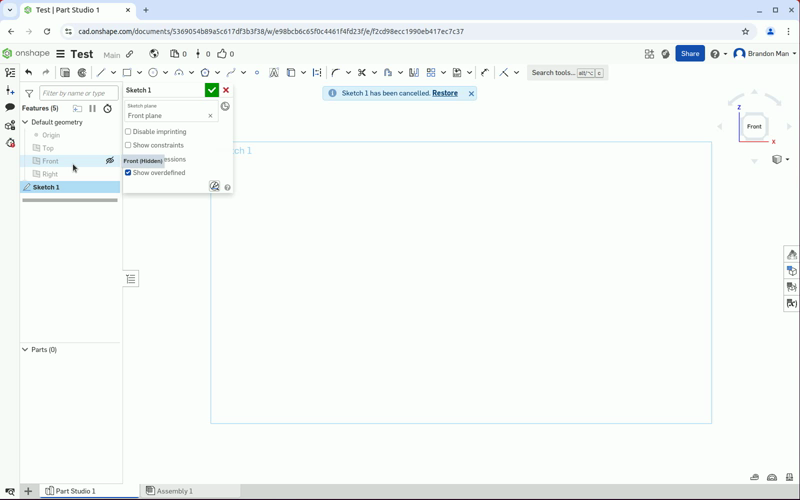
mouse_move(73, 352)
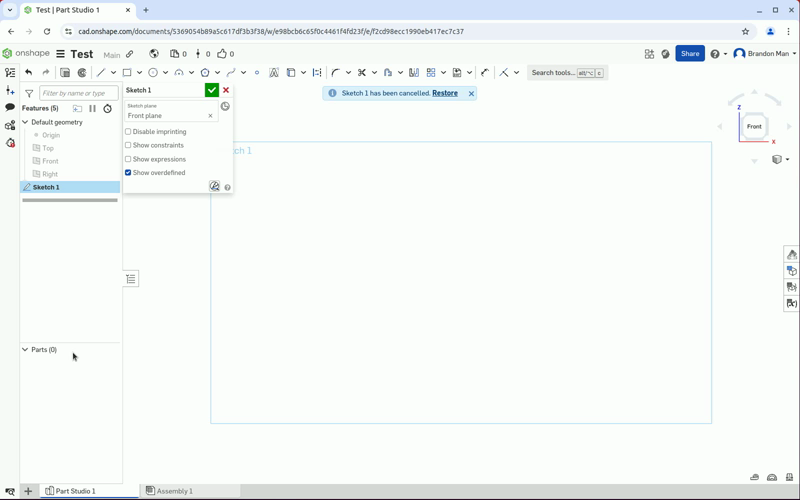
key(y)
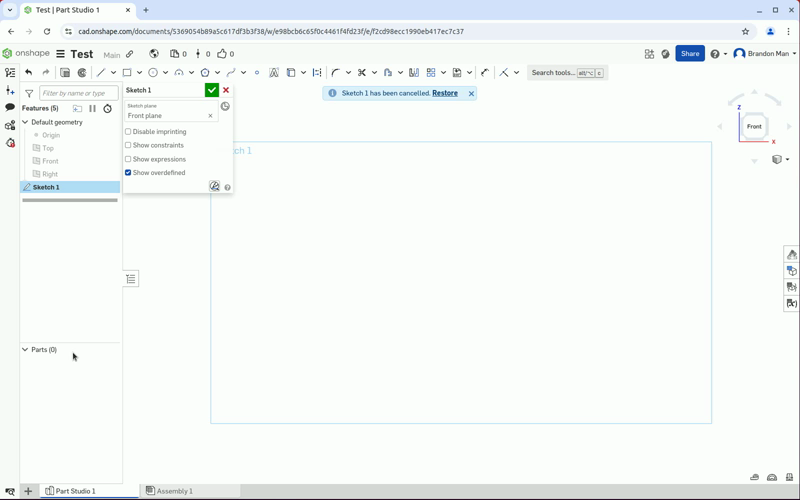
key(l)
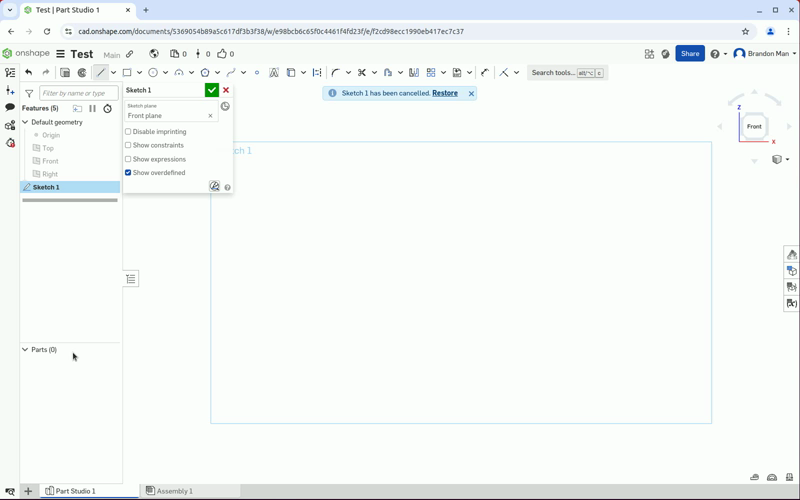
key_down(shift)
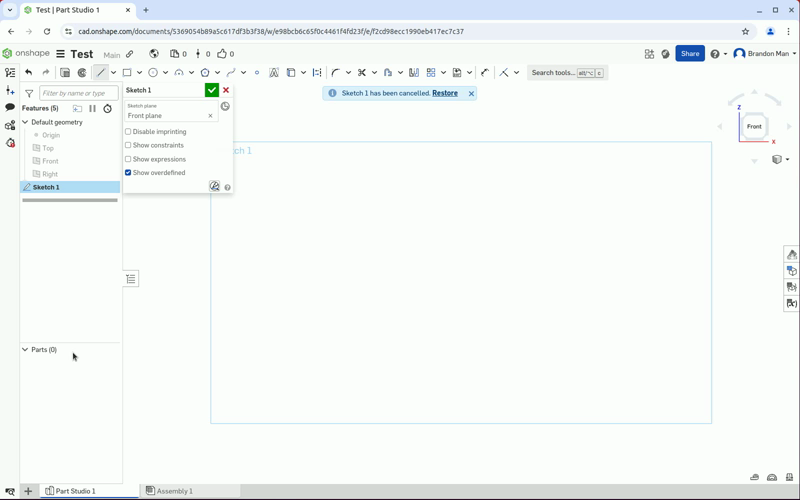
mouse_move(430, 395)
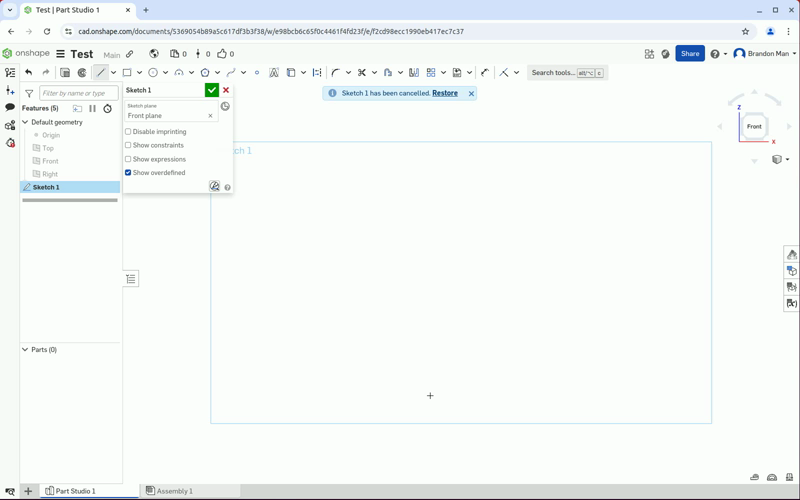
click(430, 395)
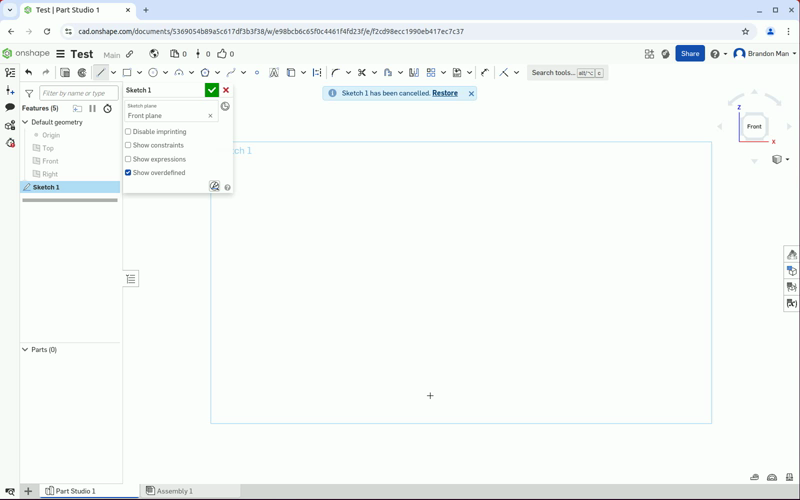
key_up(shift)
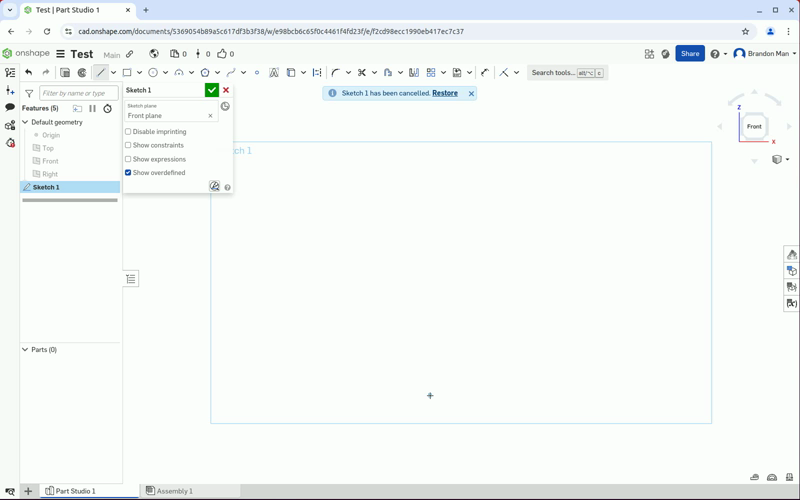
key_down(shift)
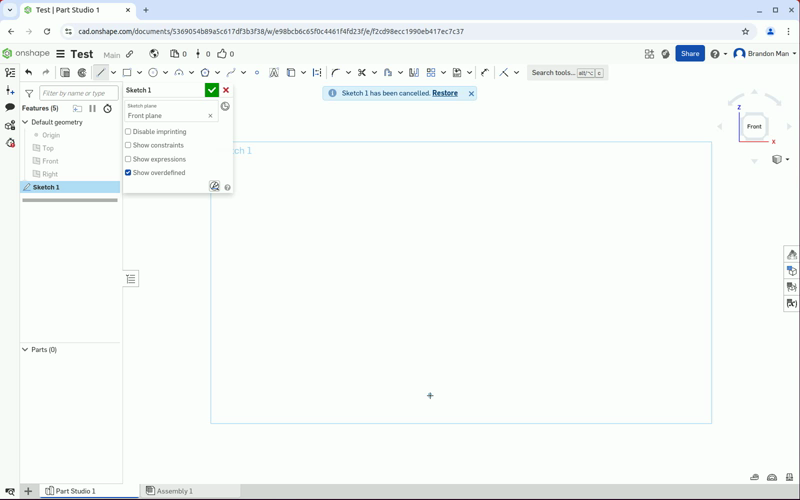
mouse_move(460, 395)
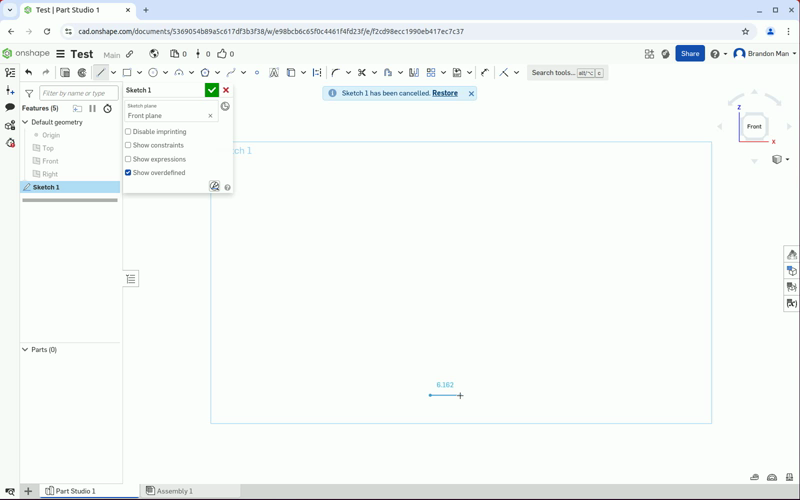
mouse_move(446, 395)
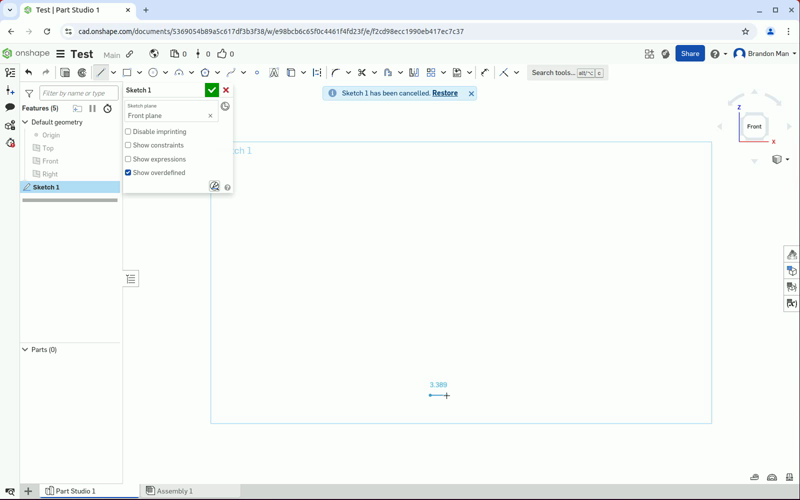
click(446, 395)
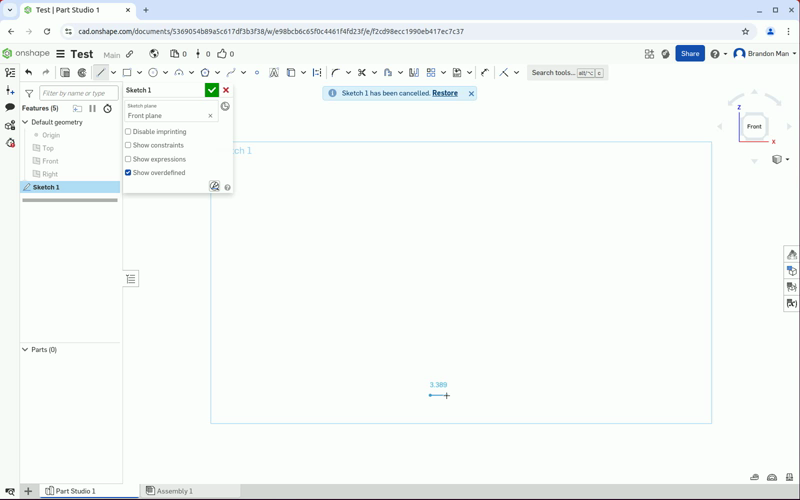
key_up(shift)
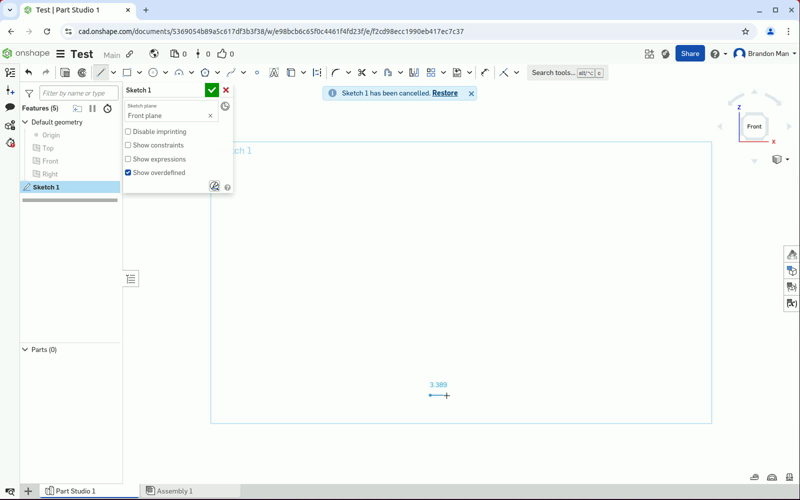
key_down(shift)
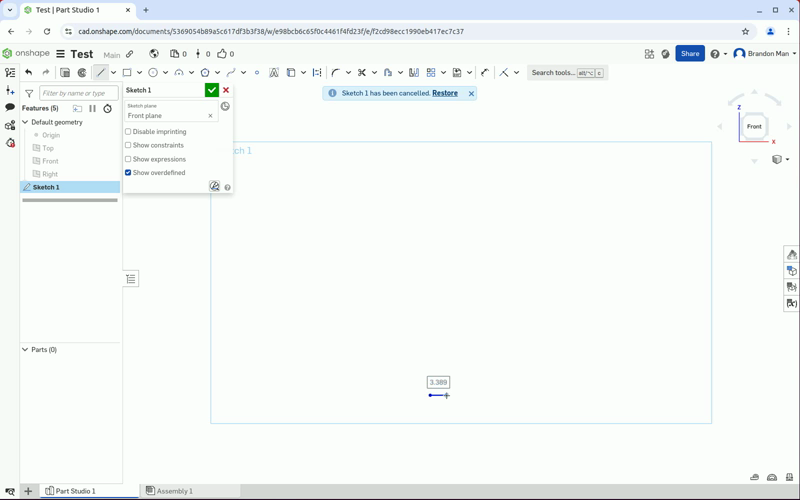
mouse_move(476, 395)
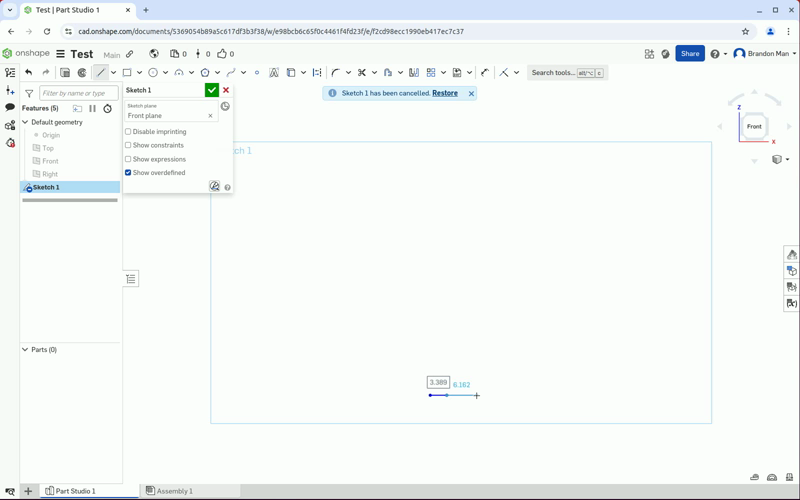
mouse_move(446, 376)
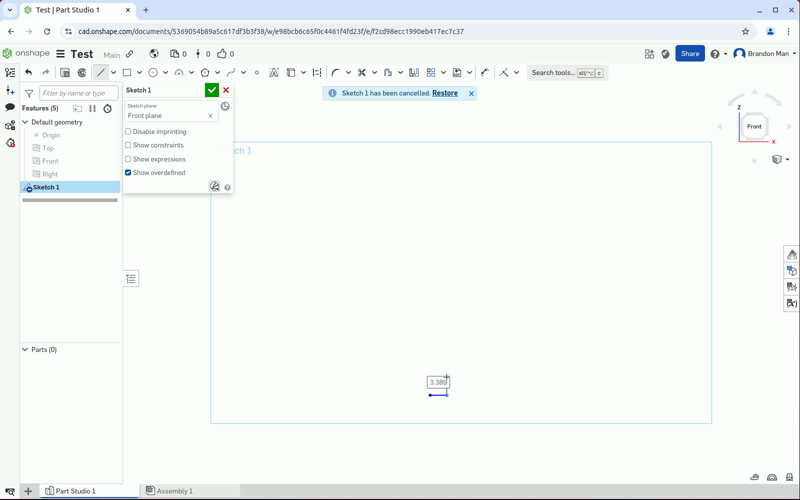
click(446, 376)
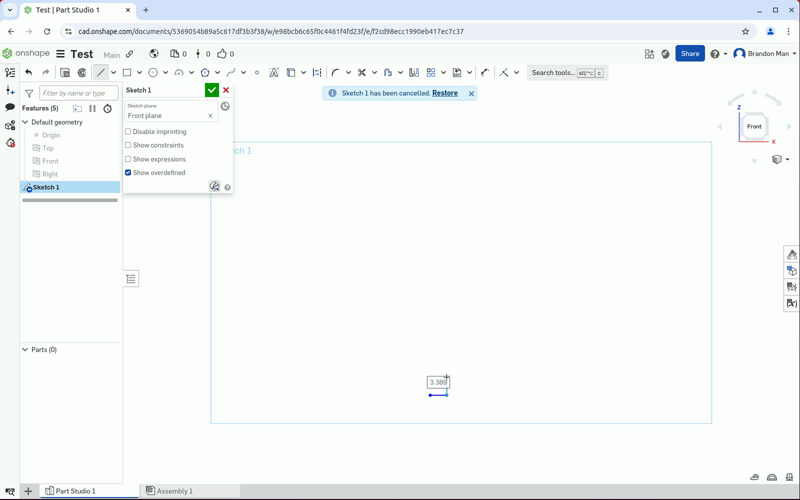
key_up(shift)
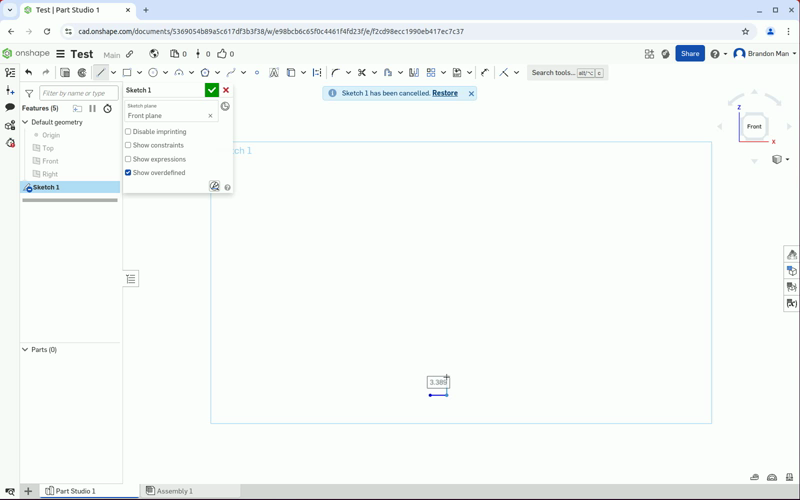
key_down(shift)
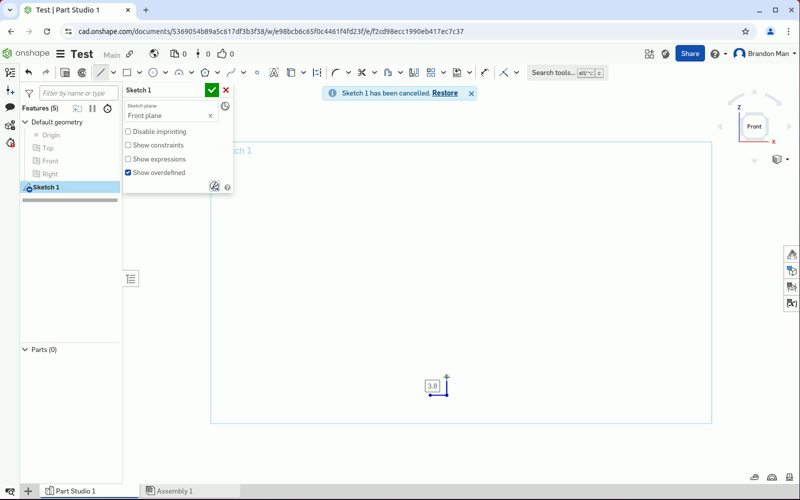
mouse_move(476, 376)
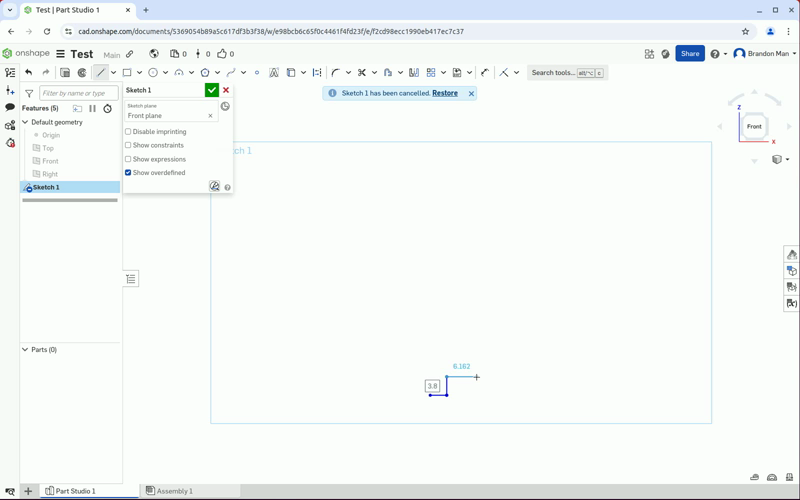
mouse_move(475, 376)
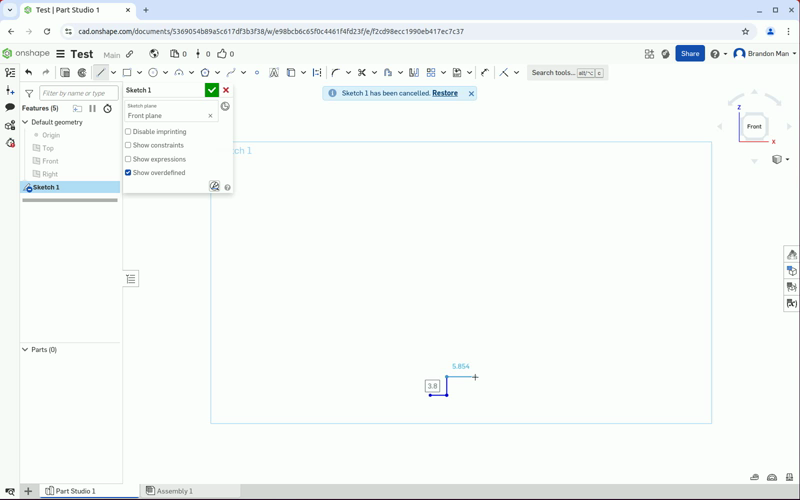
click(475, 376)
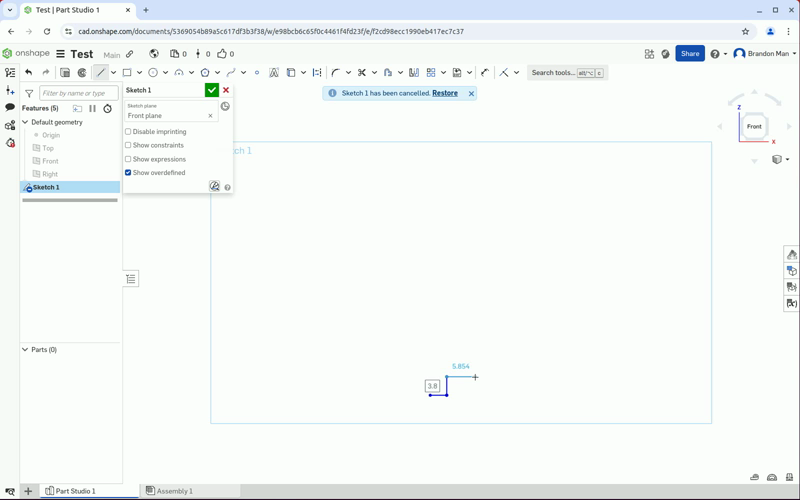
key_up(shift)
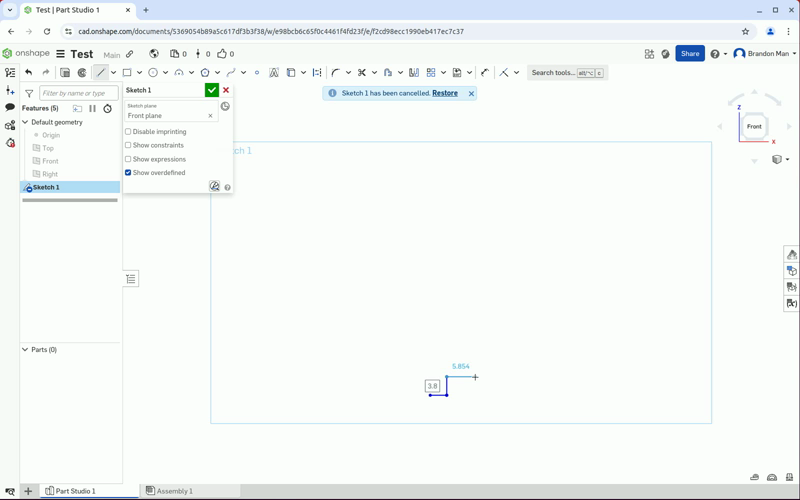
key_down(shift)
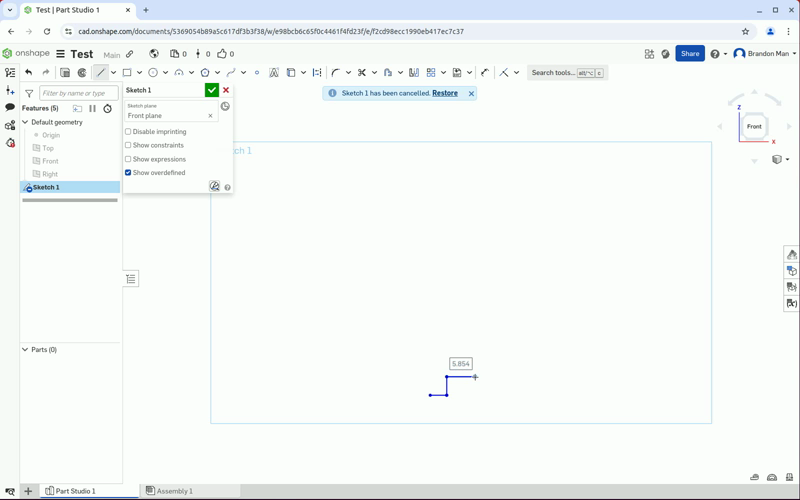
mouse_move(505, 376)
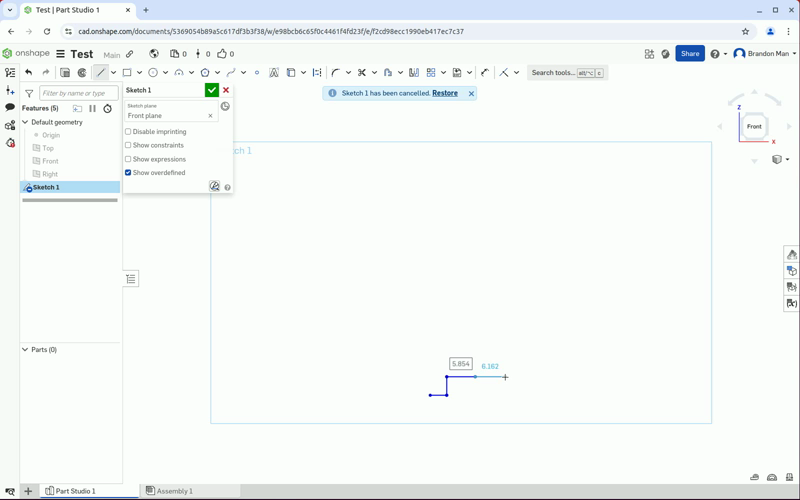
mouse_move(475, 395)
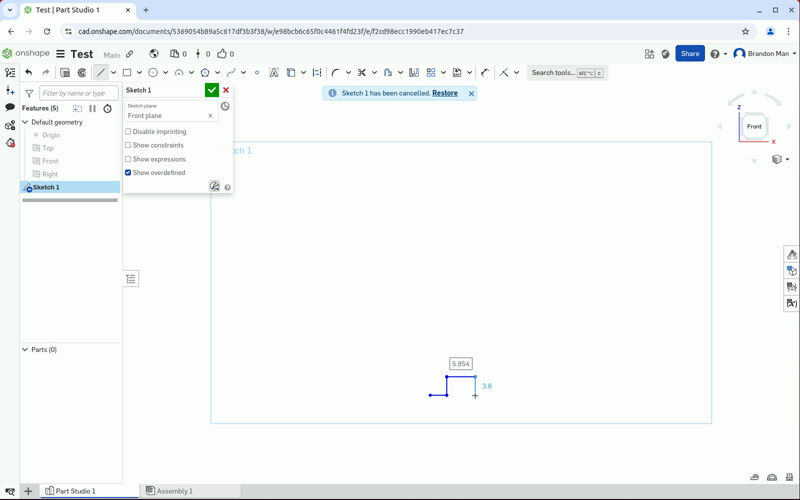
click(475, 395)
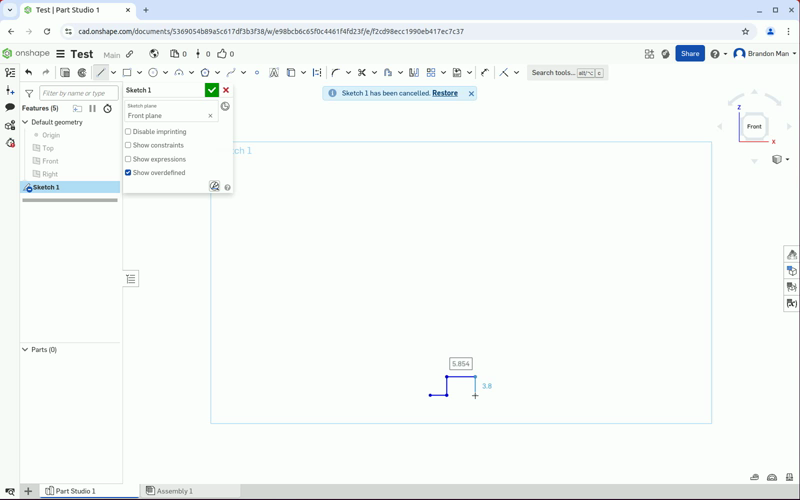
key_up(shift)
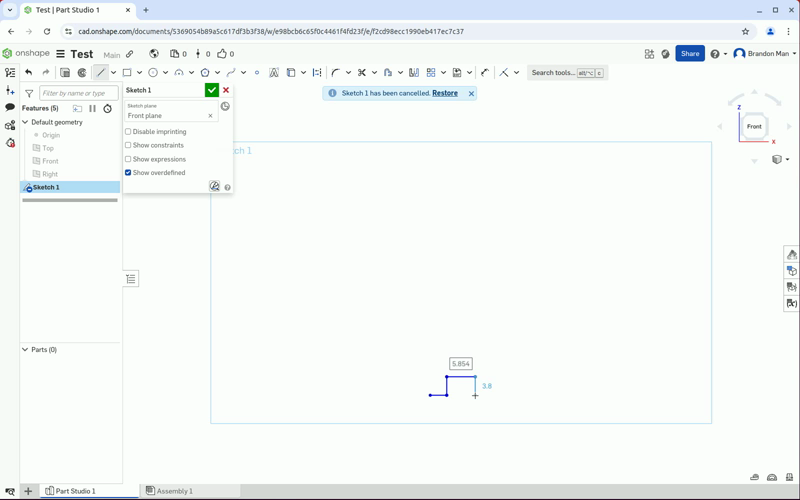
key_down(shift)
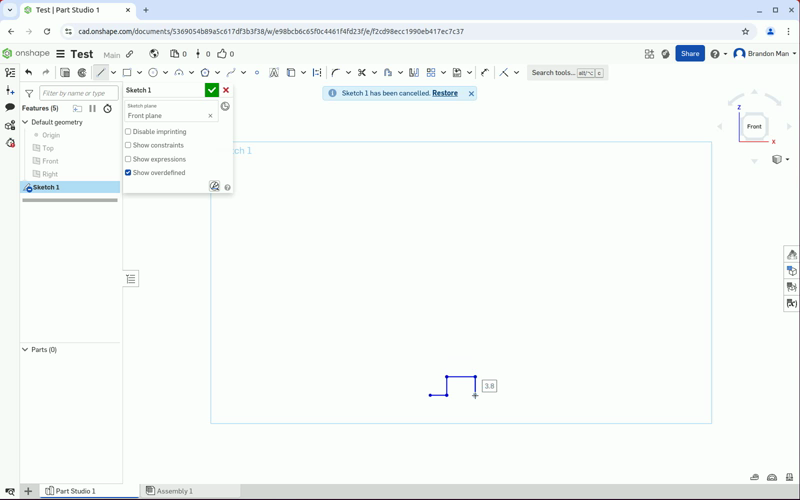
mouse_move(505, 395)
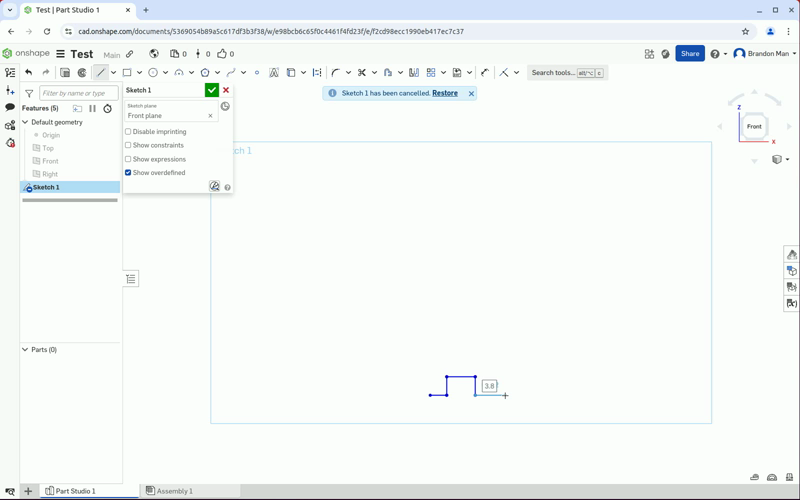
mouse_move(491, 395)
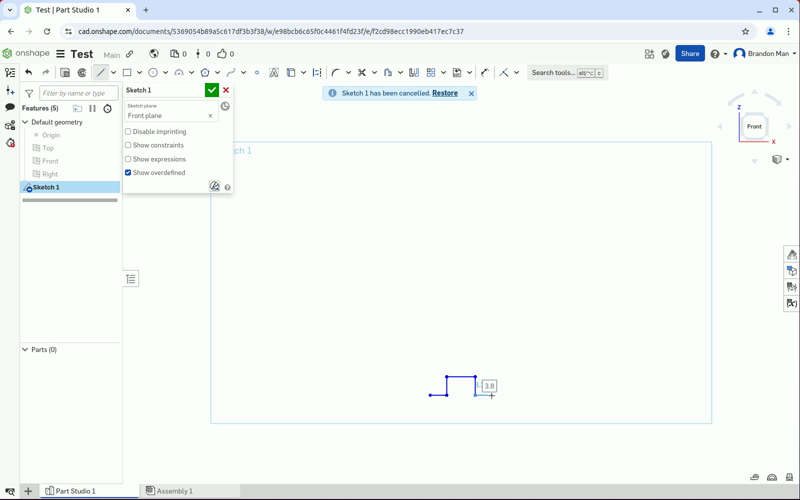
click(491, 395)
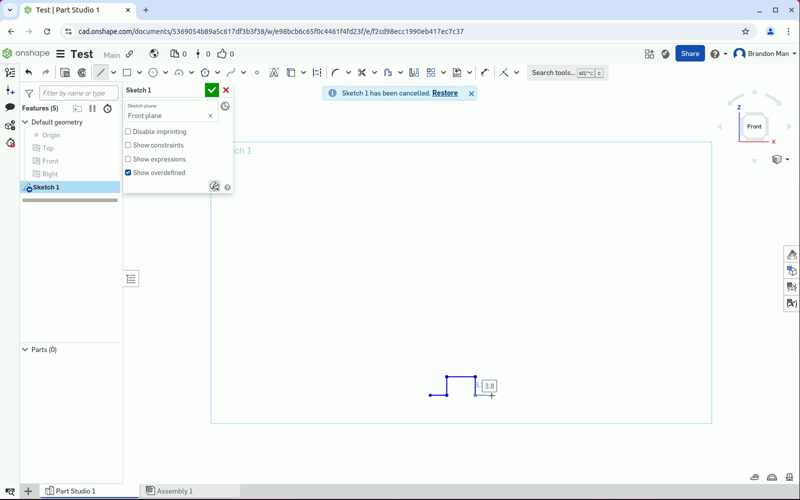
key_up(shift)
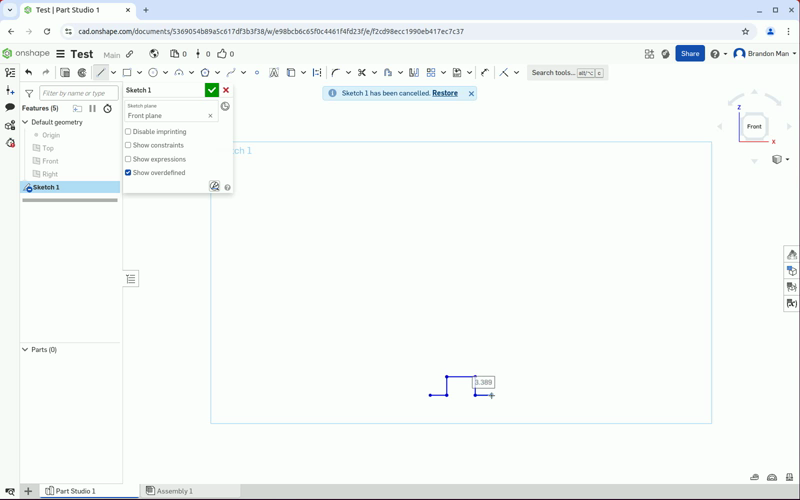
key_down(shift)
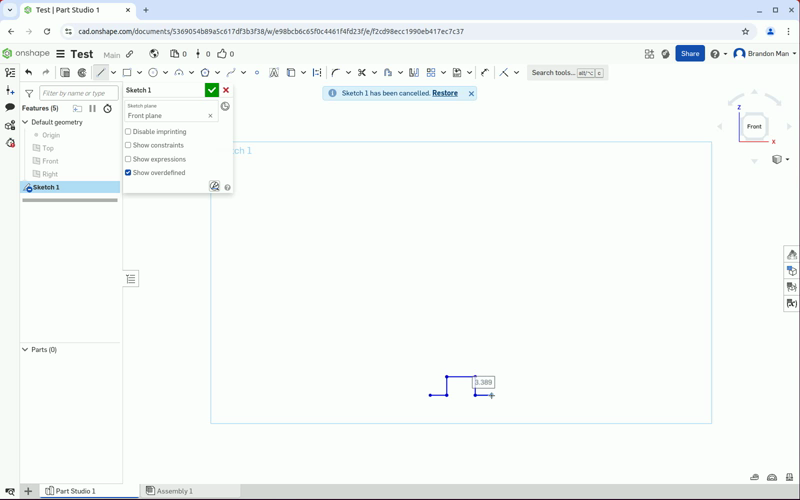
mouse_move(491, 171)
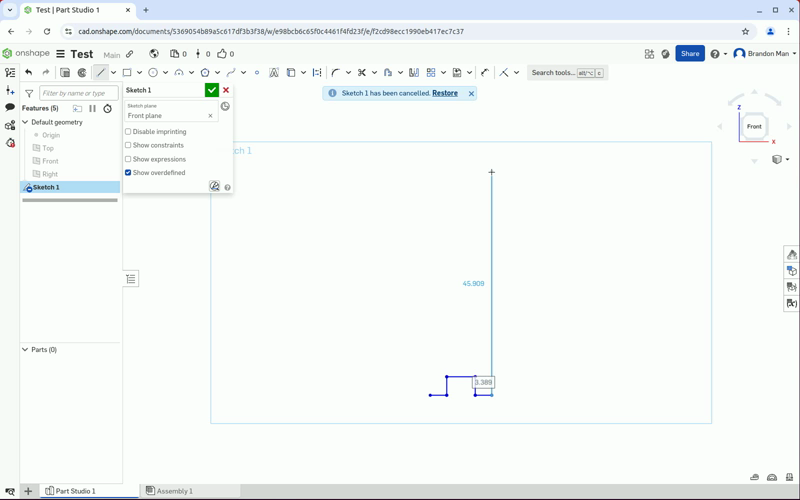
click(491, 171)
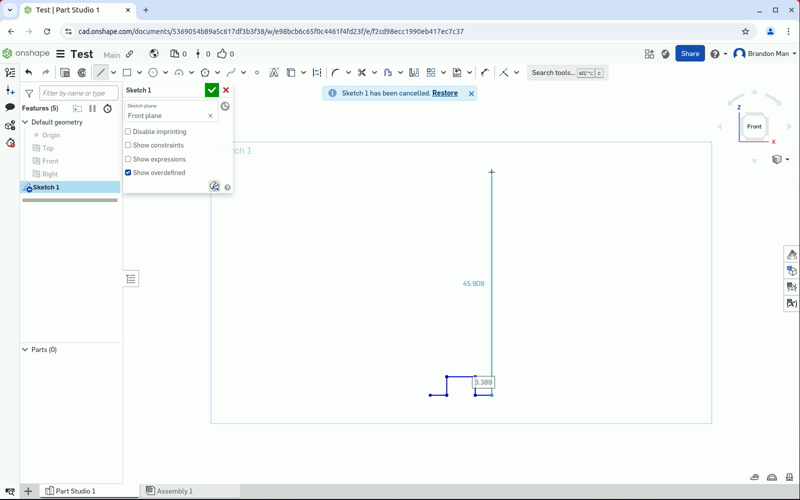
key_up(shift)
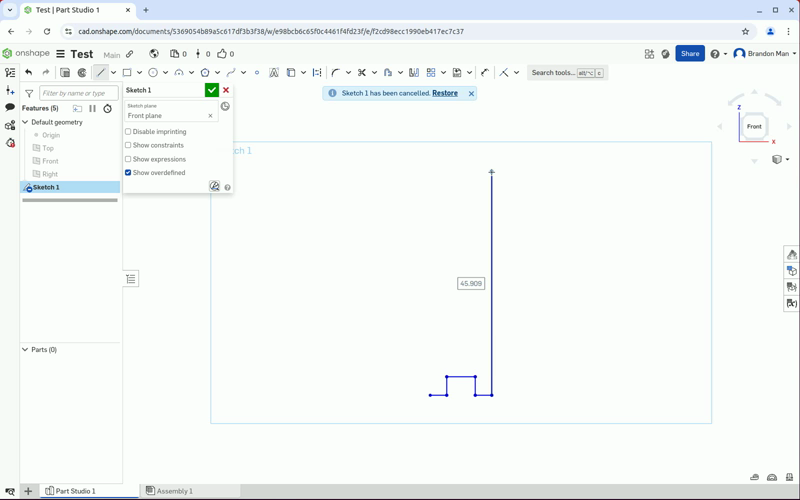
key_down(shift)
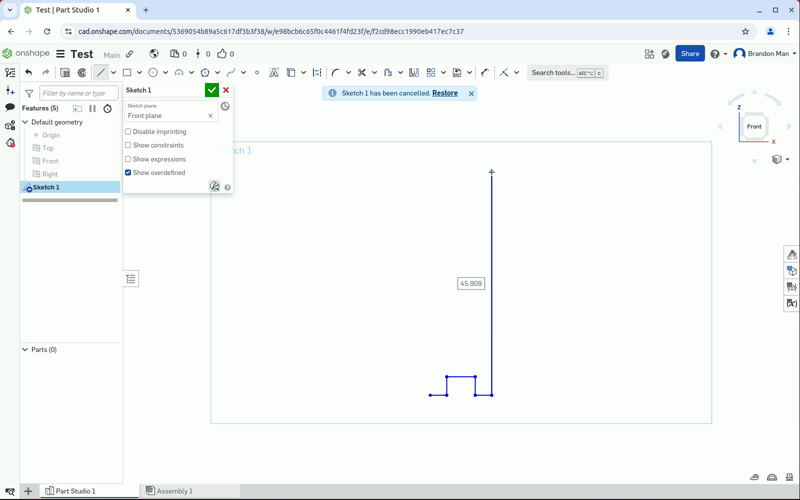
mouse_move(521, 171)
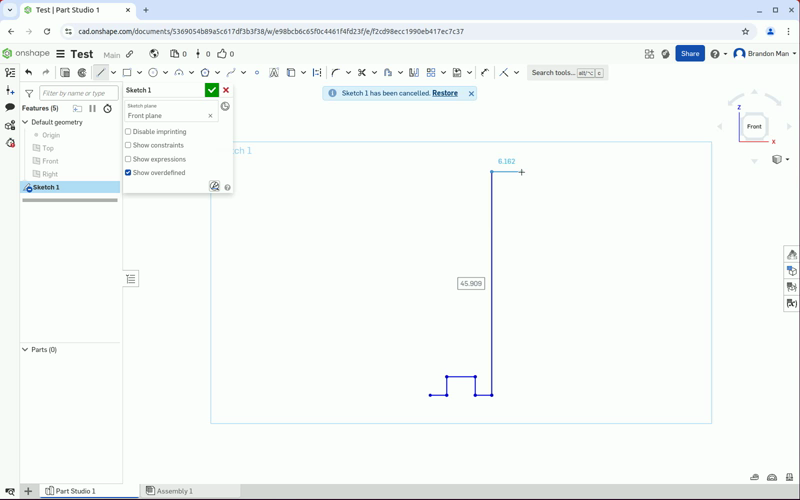
mouse_move(475, 171)
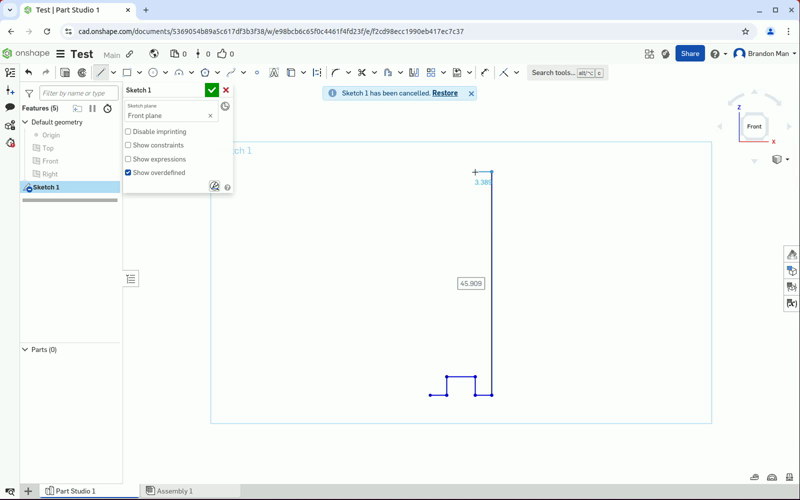
click(475, 171)
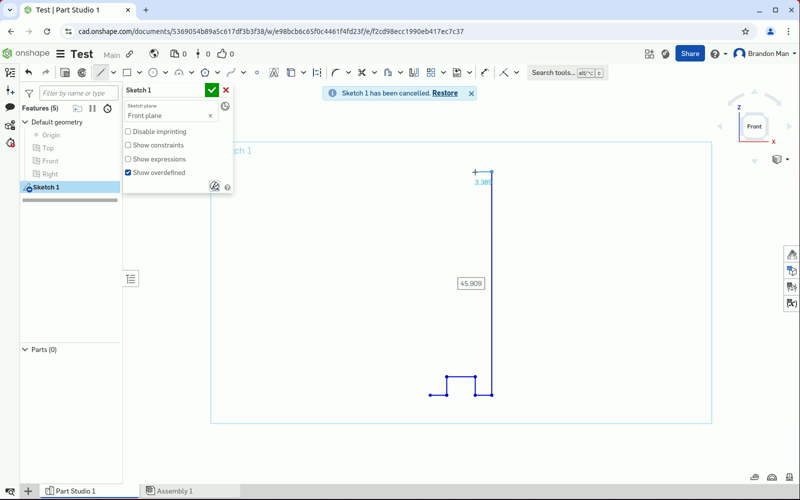
key_up(shift)
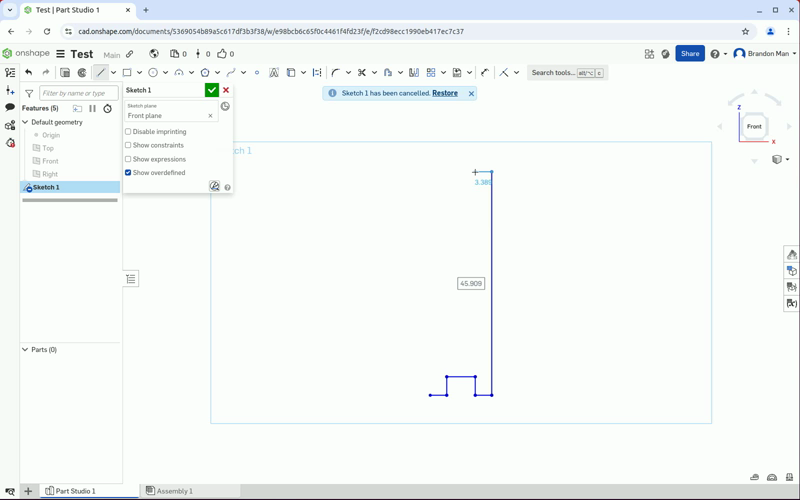
key_down(shift)
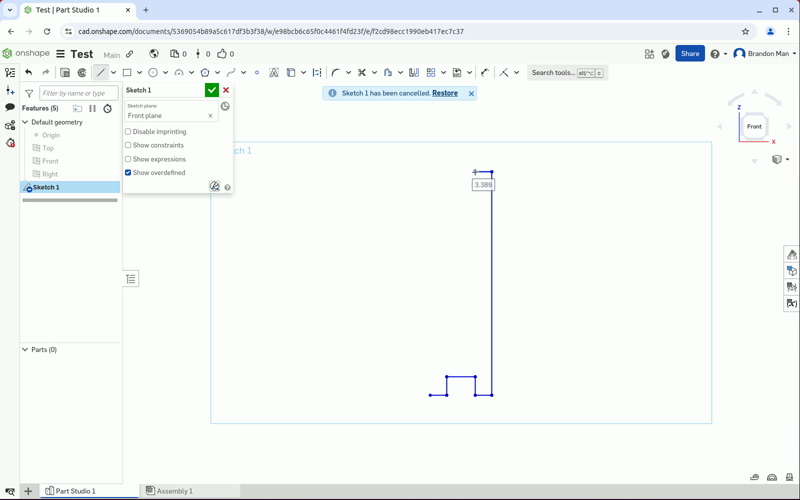
mouse_move(505, 171)
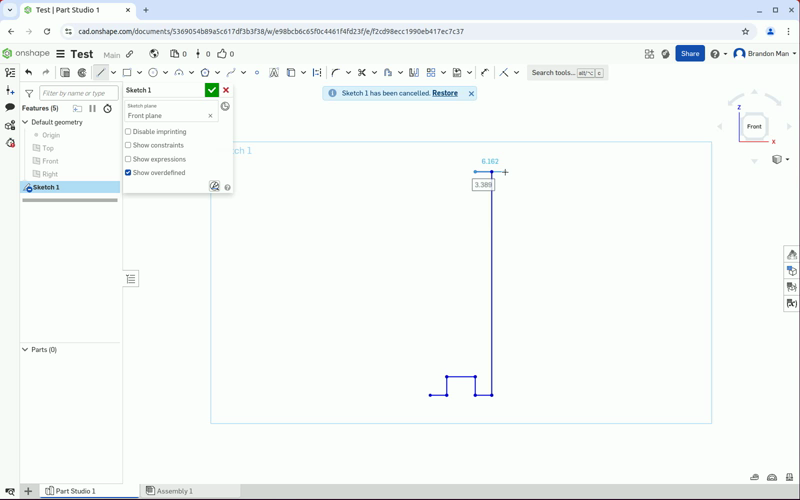
mouse_move(475, 190)
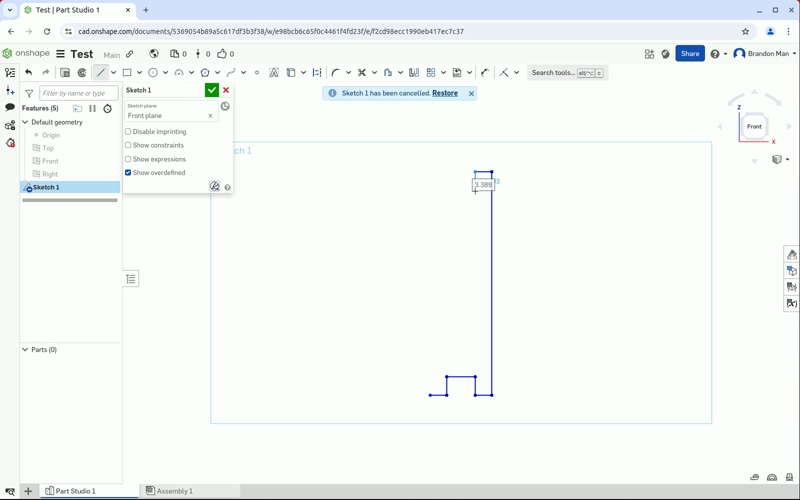
click(475, 190)
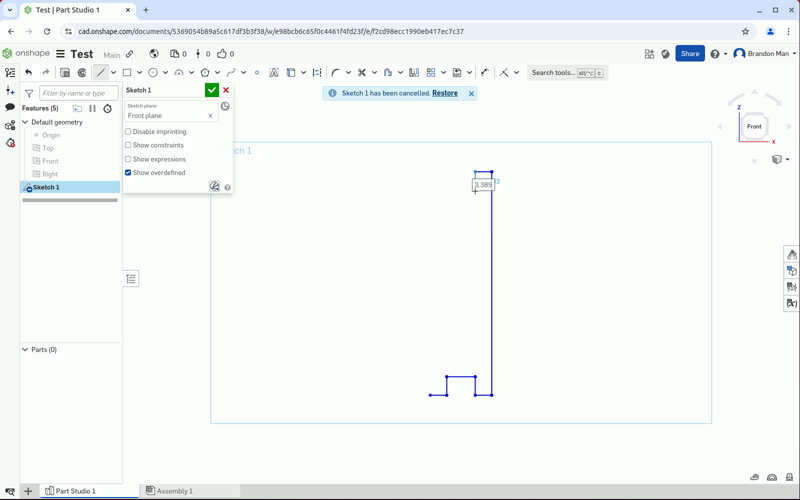
key_up(shift)
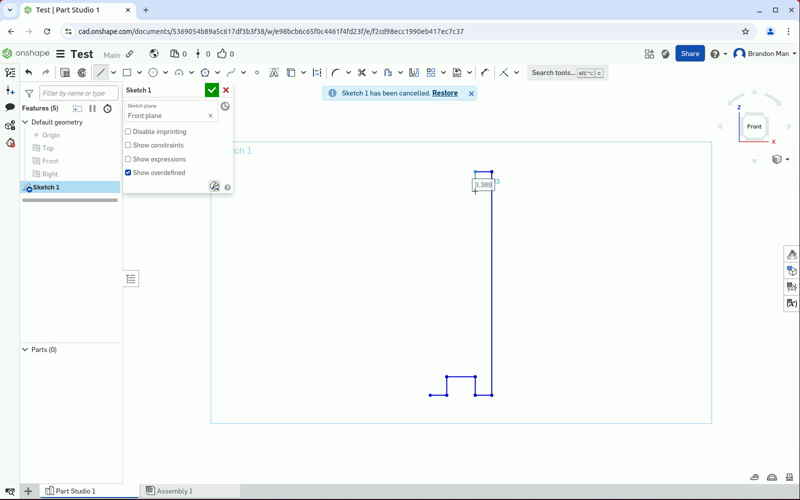
key_down(shift)
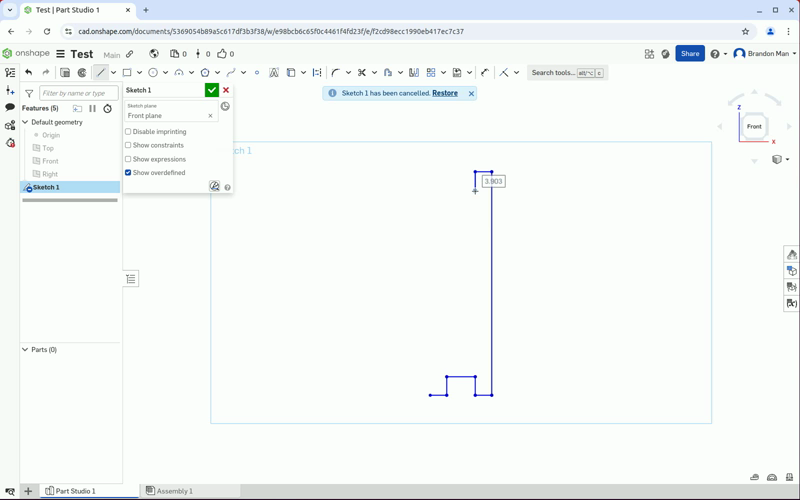
mouse_move(505, 190)
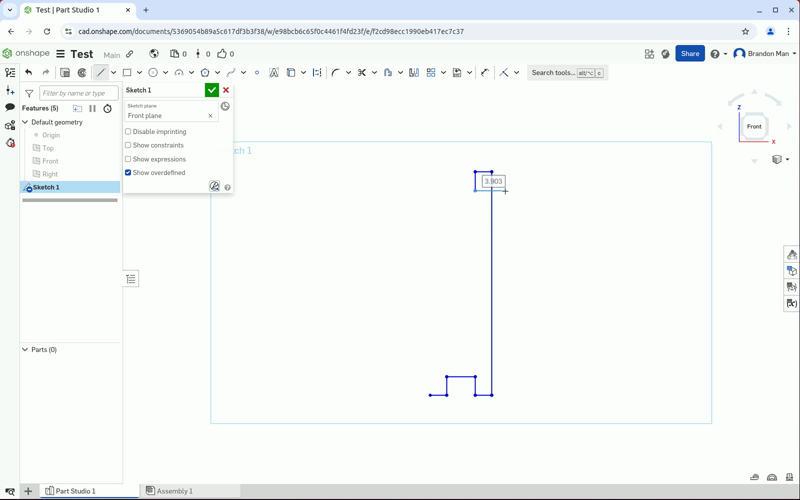
mouse_move(446, 190)
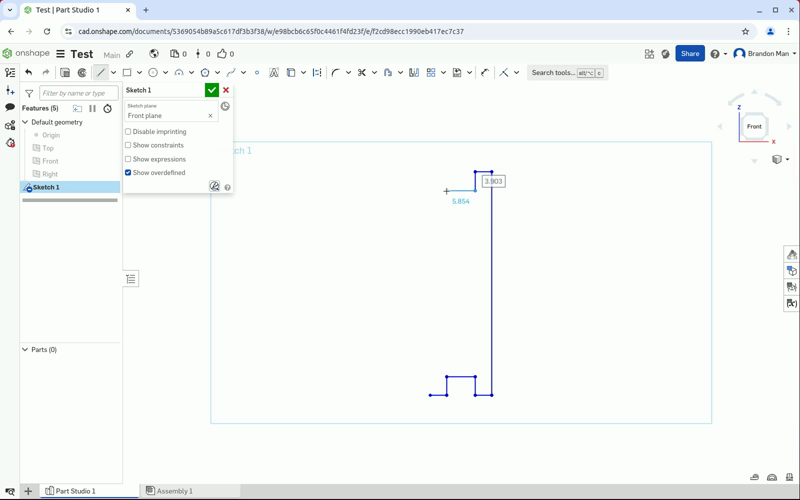
click(446, 190)
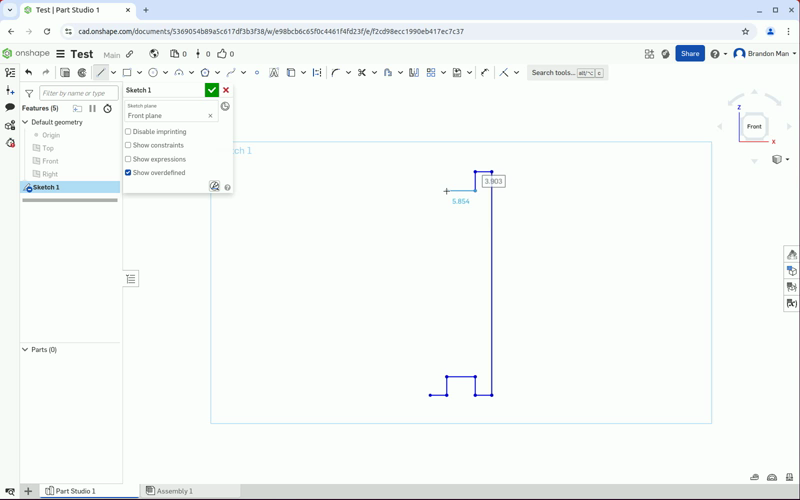
key_up(shift)
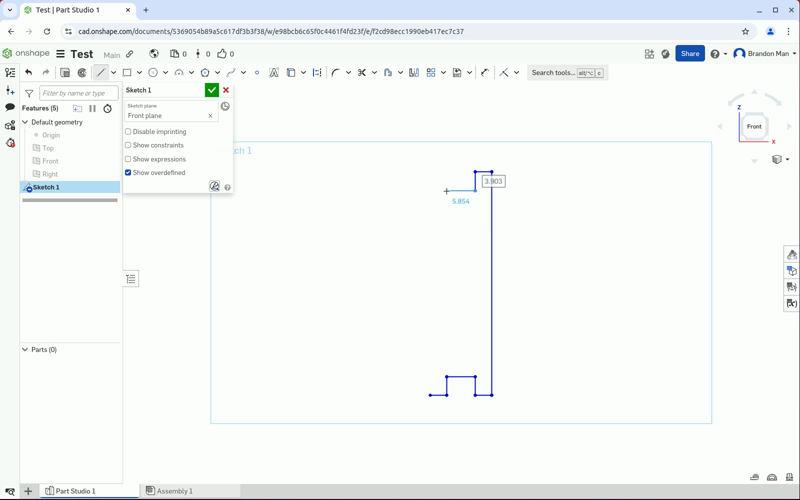
key_down(shift)
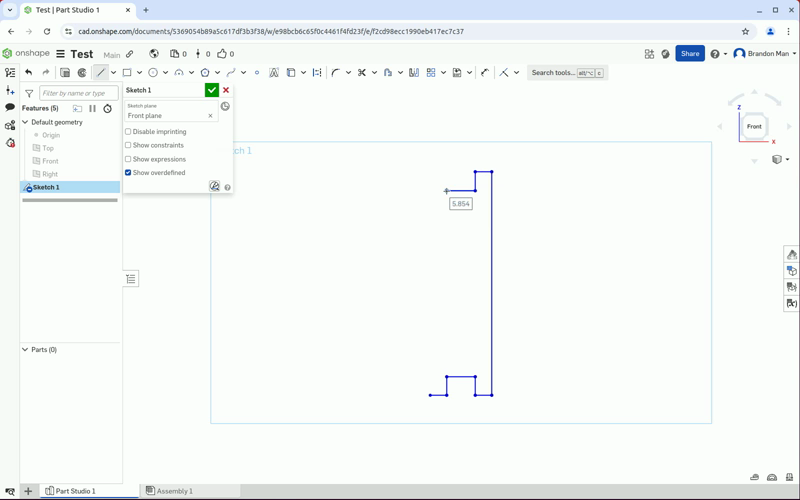
mouse_move(476, 190)
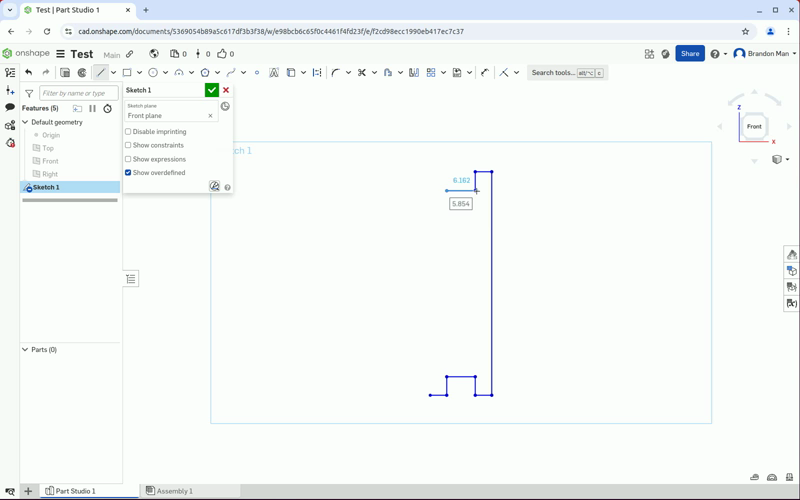
mouse_move(446, 171)
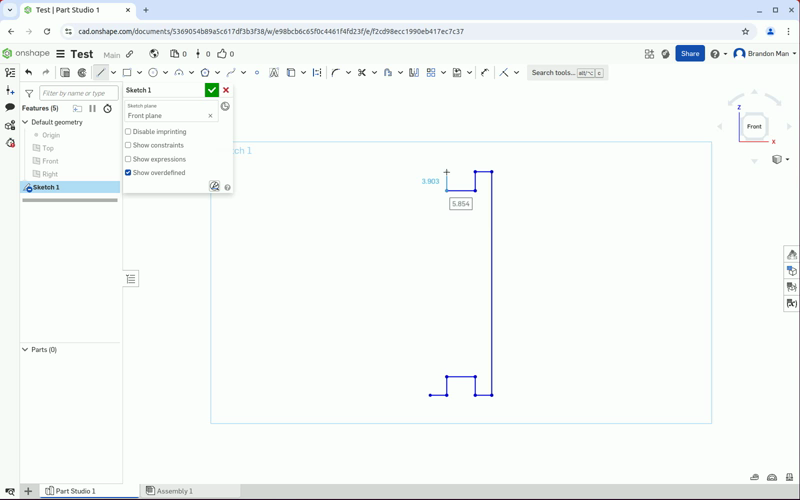
click(446, 171)
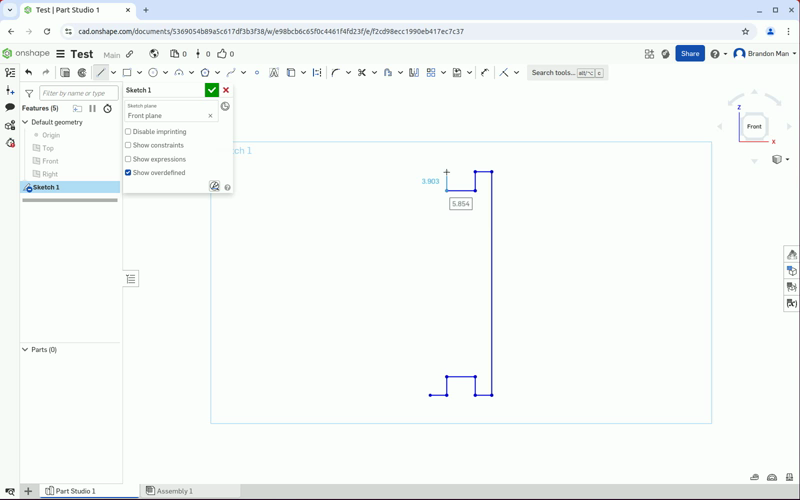
key_up(shift)
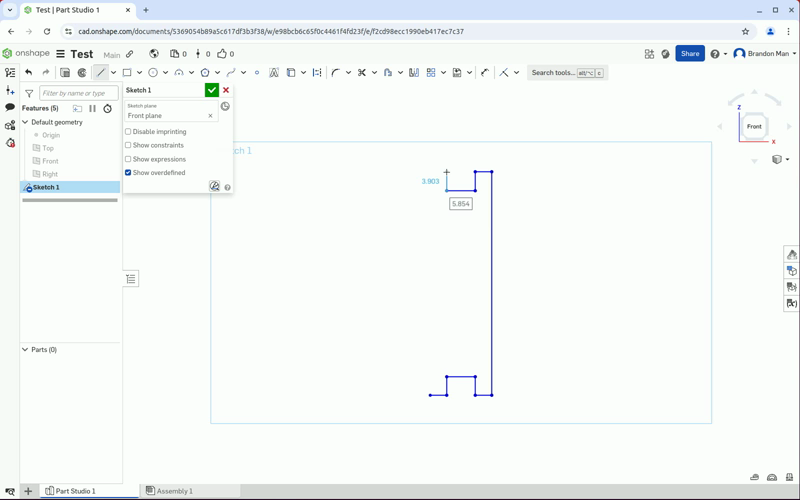
key_down(shift)
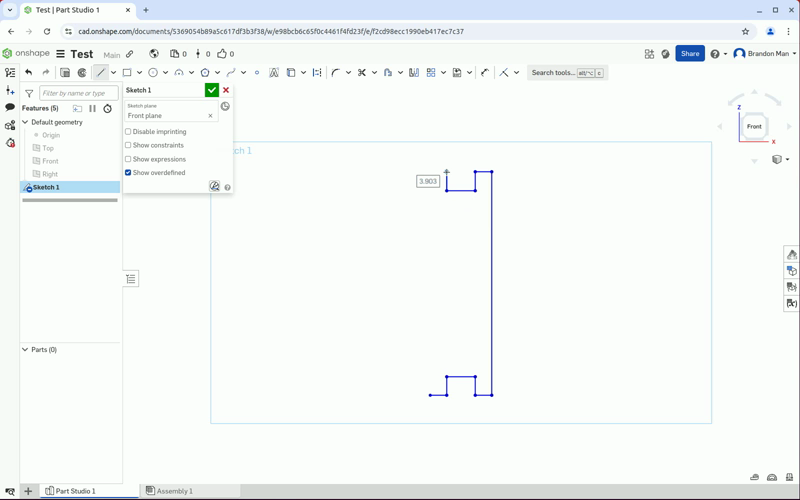
mouse_move(476, 171)
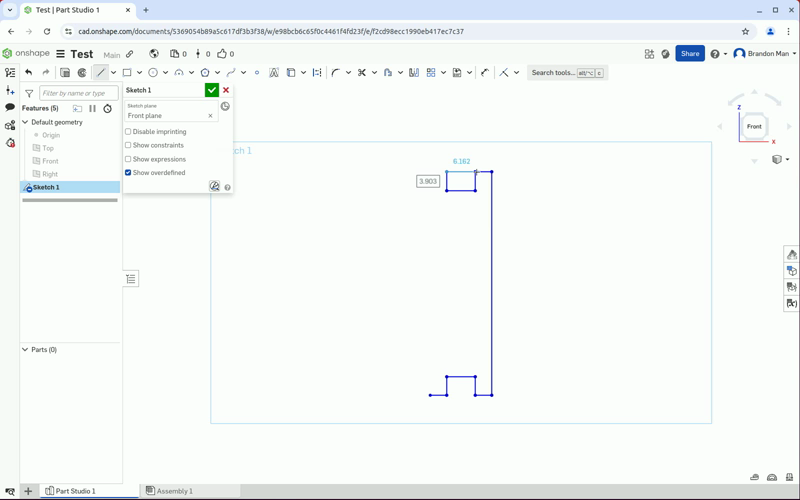
mouse_move(430, 171)
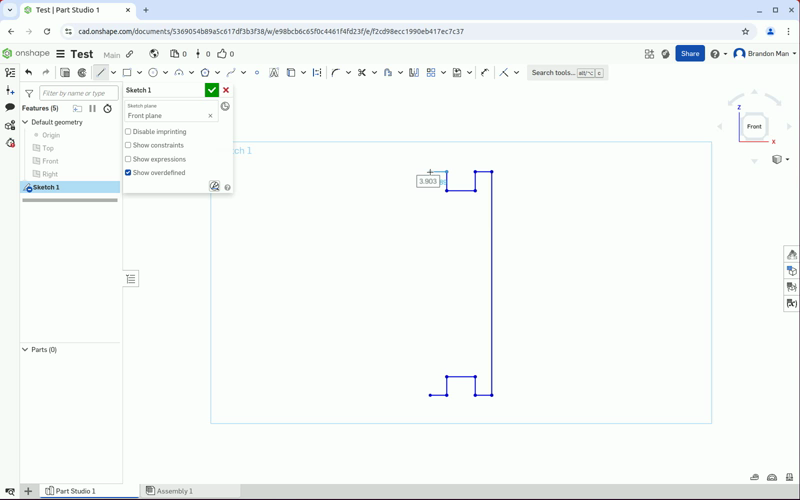
click(430, 171)
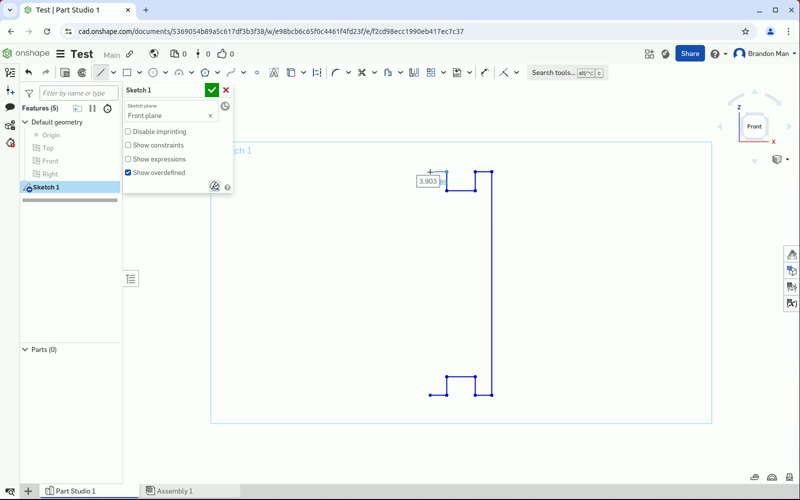
key_up(shift)
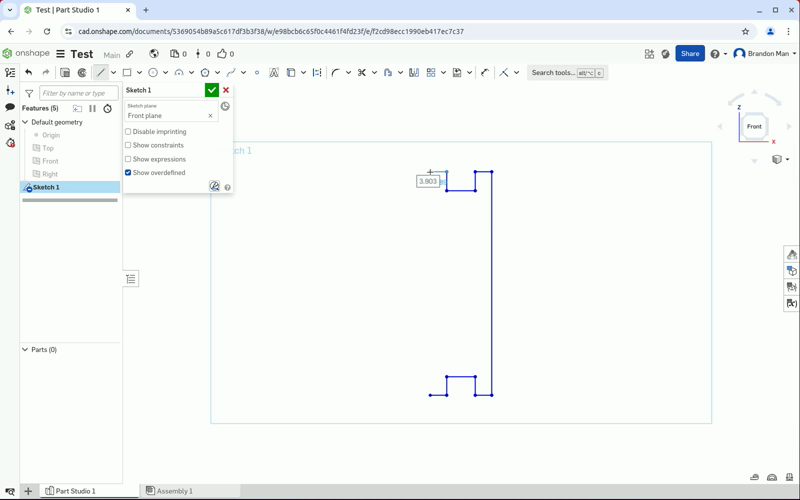
key_down(shift)
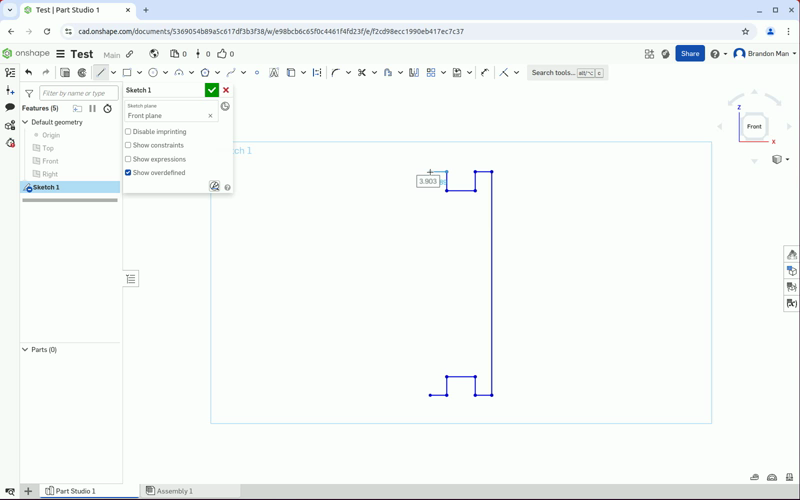
mouse_move(430, 395)
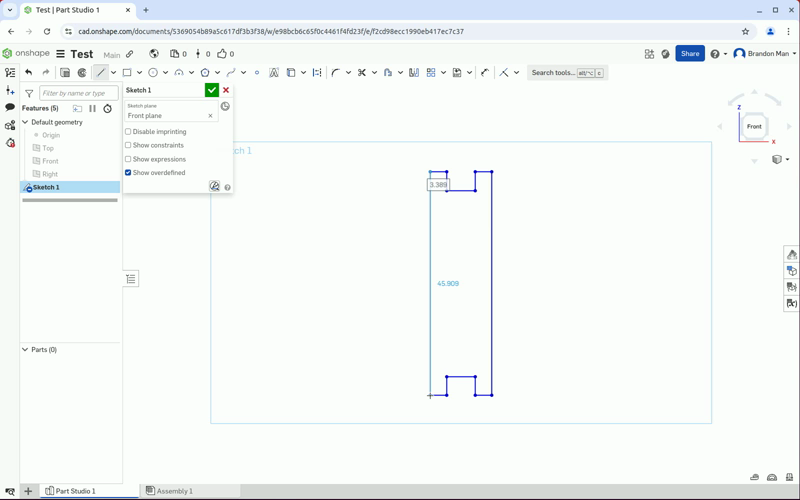
key_up(shift)
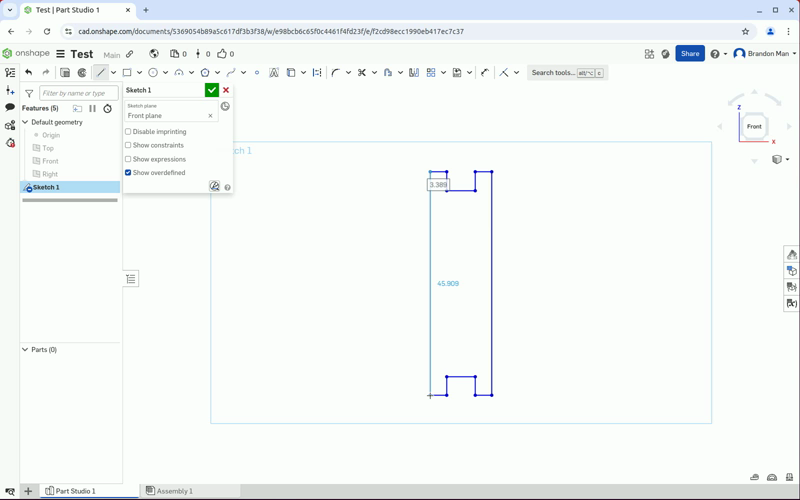
click(430, 395)
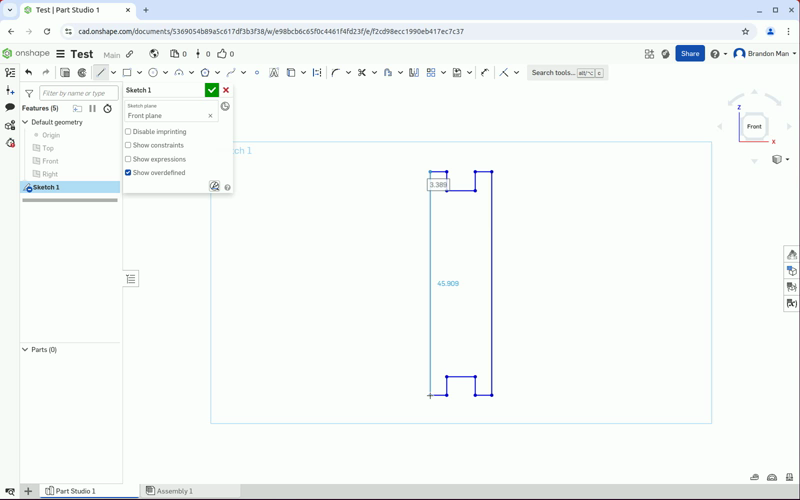
key(esc)
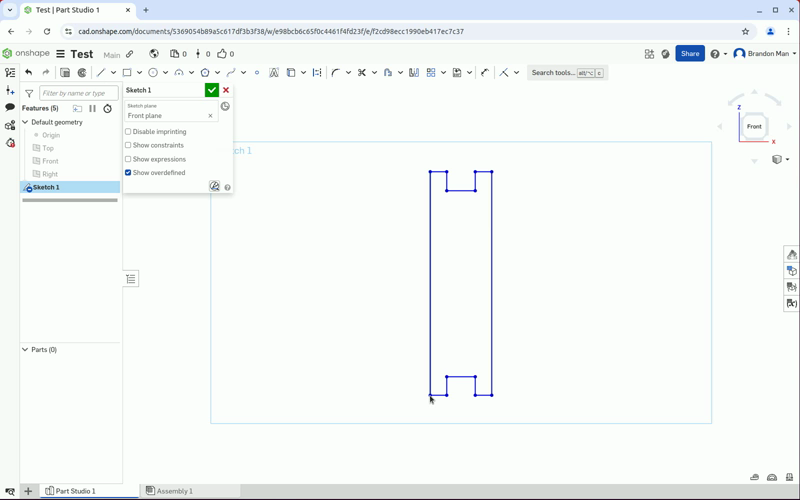
key(l)
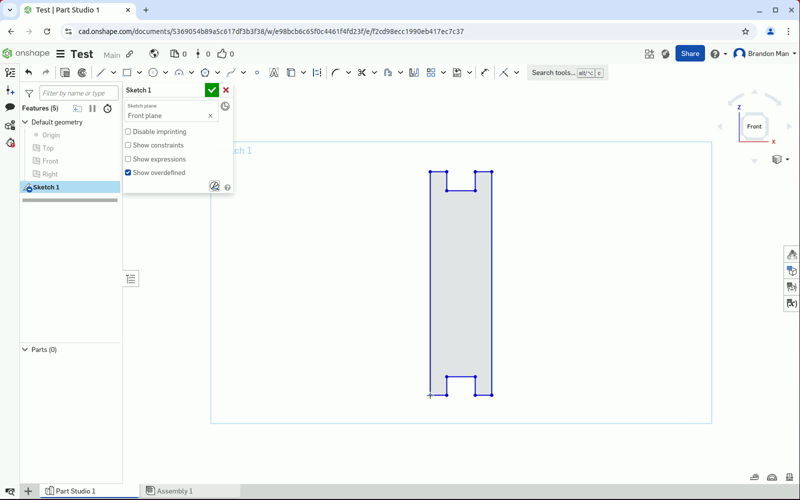
key_down(shift)
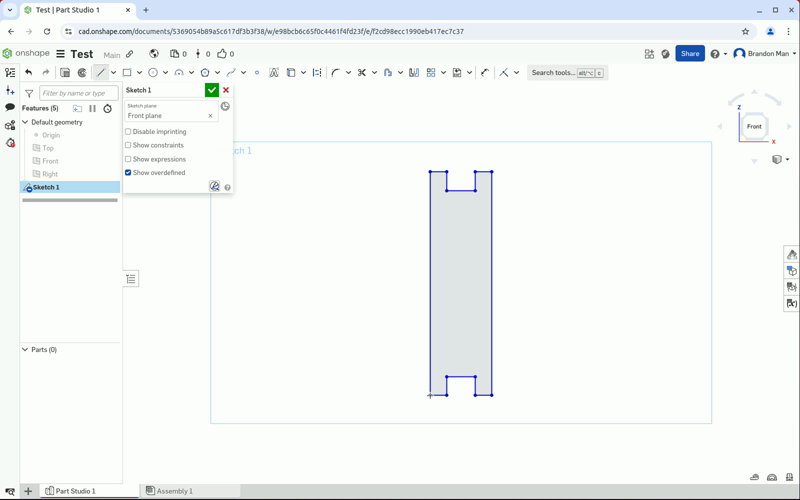
mouse_move(449, 350)
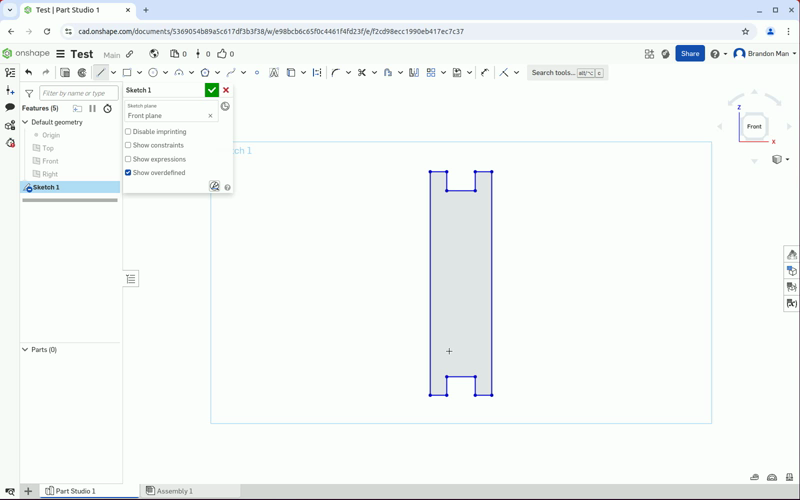
click(449, 350)
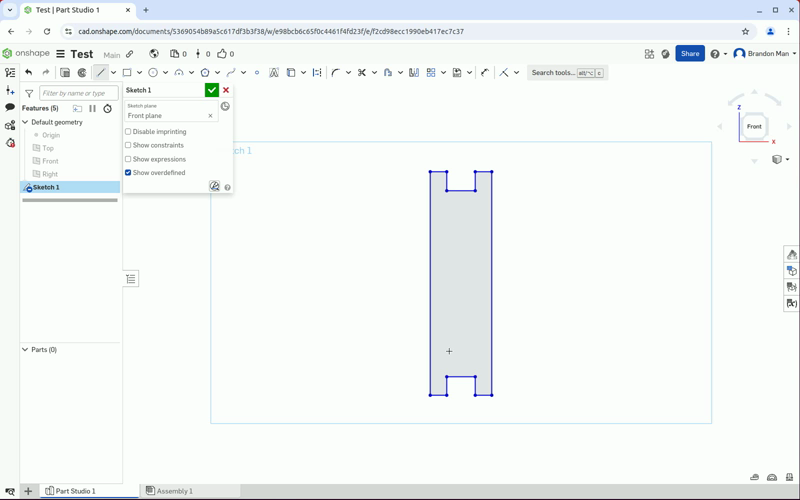
key_up(shift)
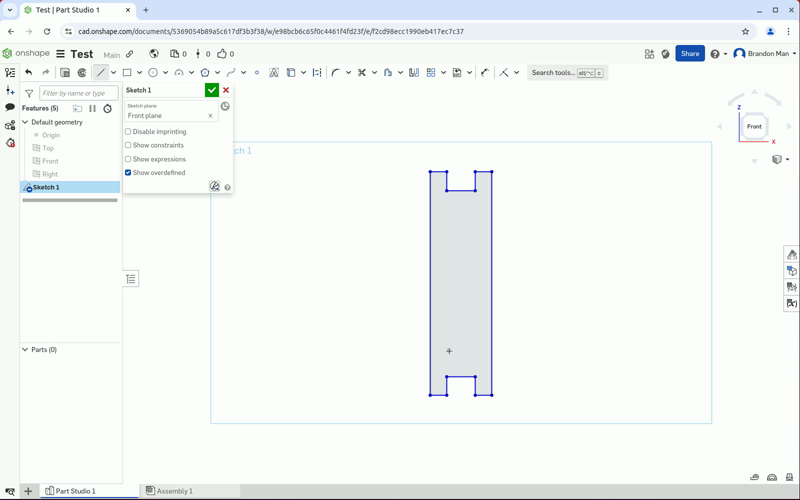
key_down(shift)
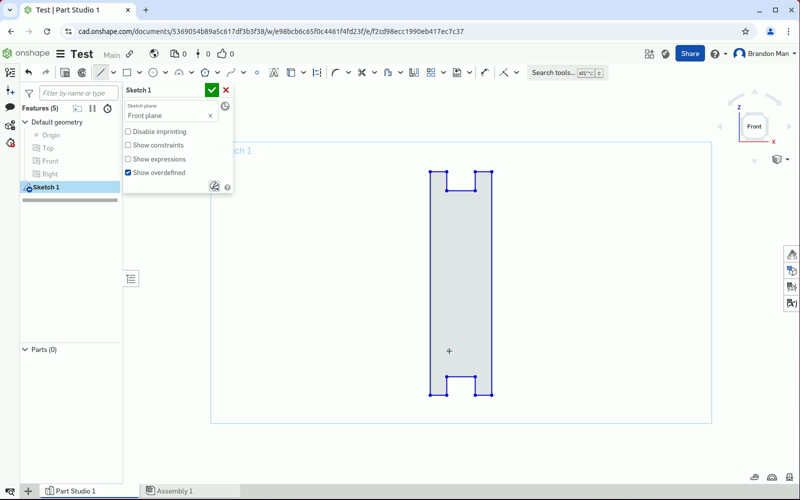
mouse_move(479, 350)
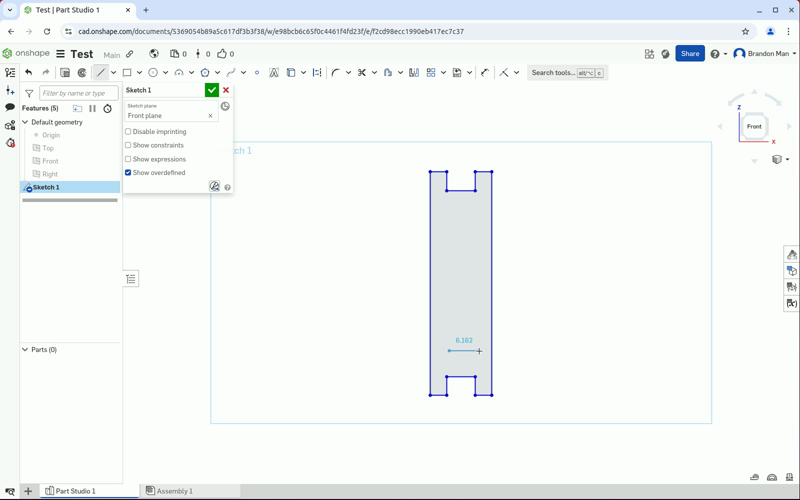
mouse_move(472, 350)
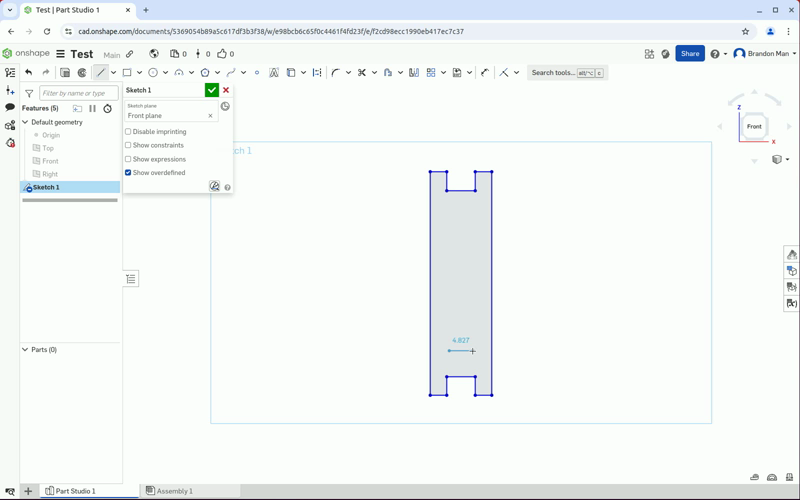
click(472, 350)
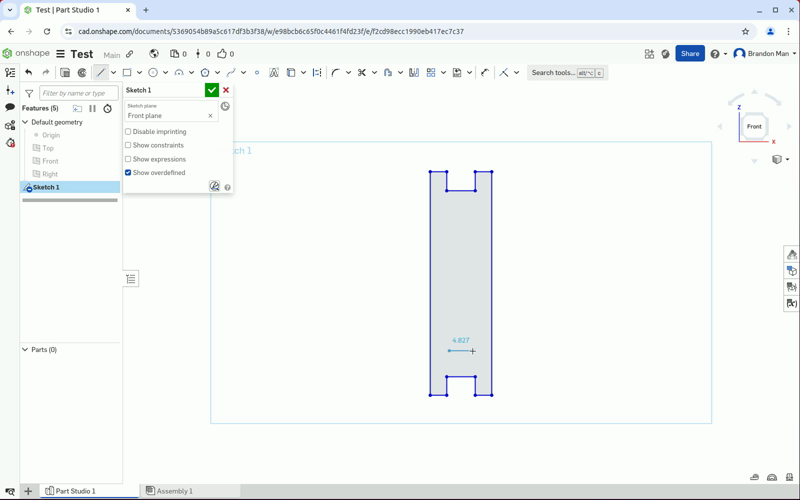
key_up(shift)
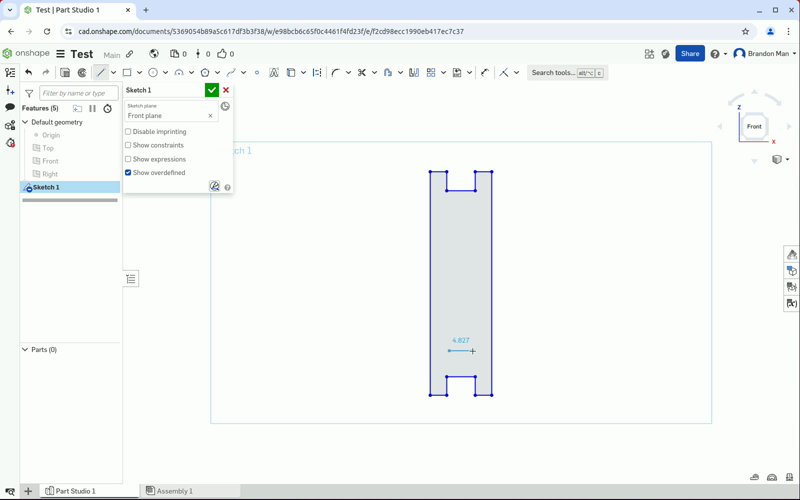
key_down(shift)
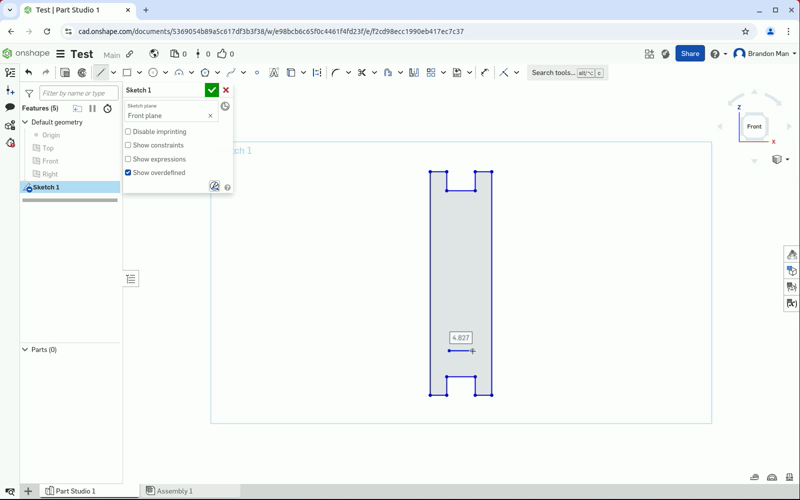
mouse_move(472, 216)
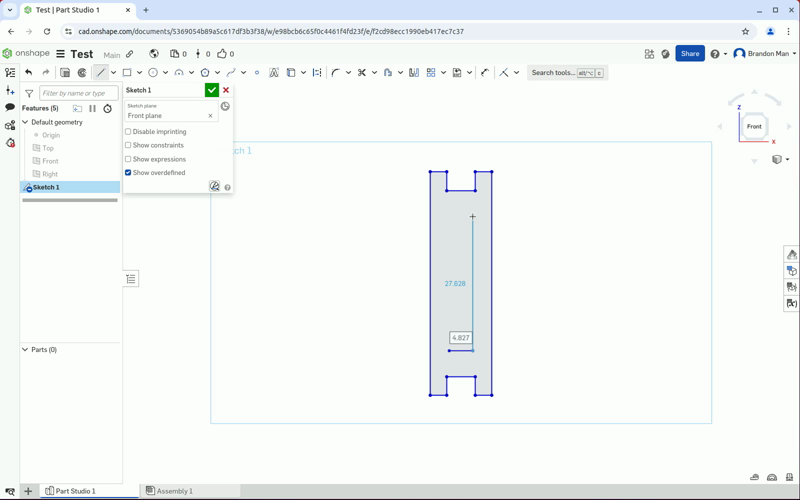
click(472, 216)
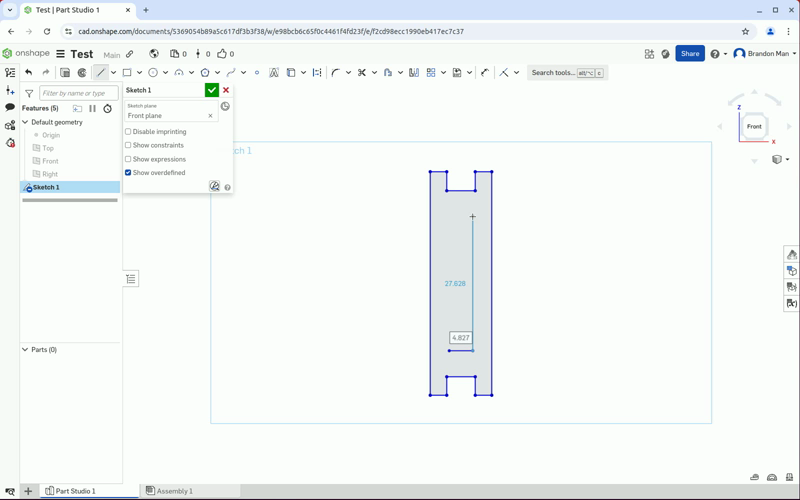
key_up(shift)
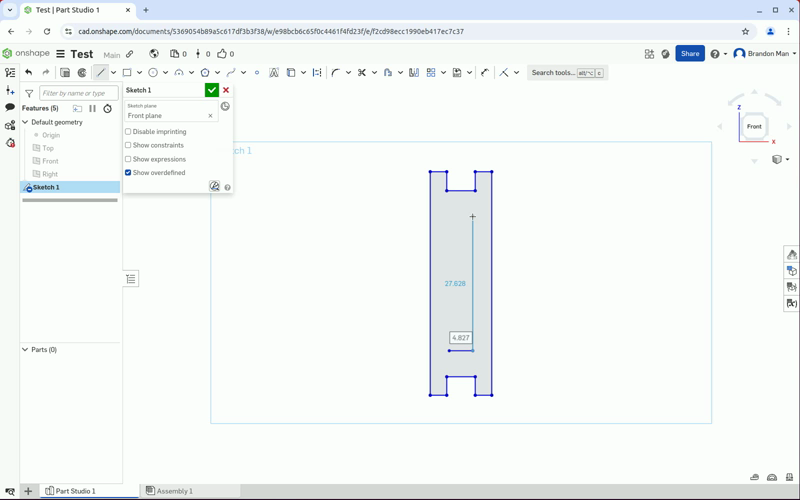
key_down(shift)
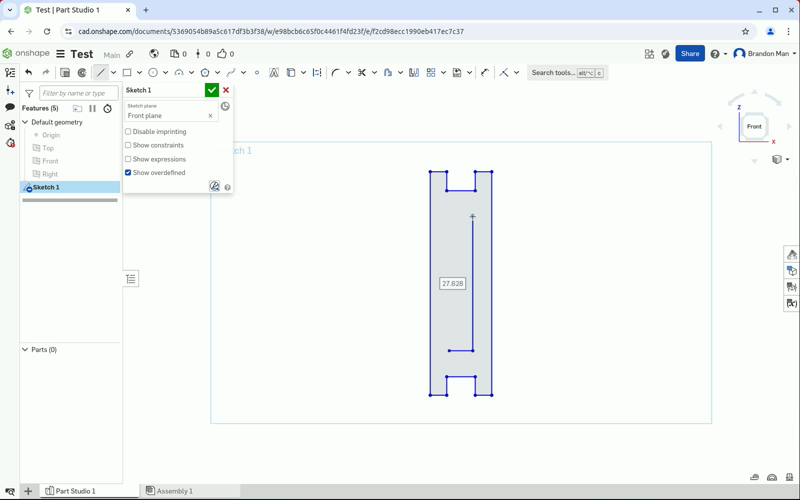
mouse_move(502, 216)
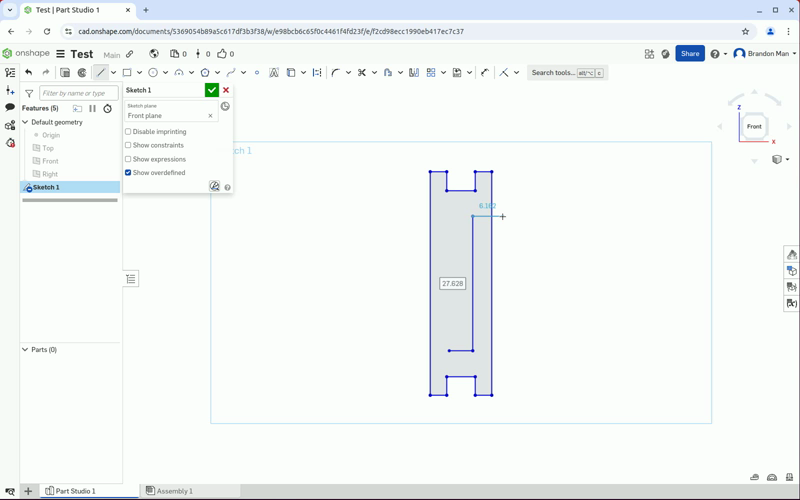
mouse_move(449, 216)
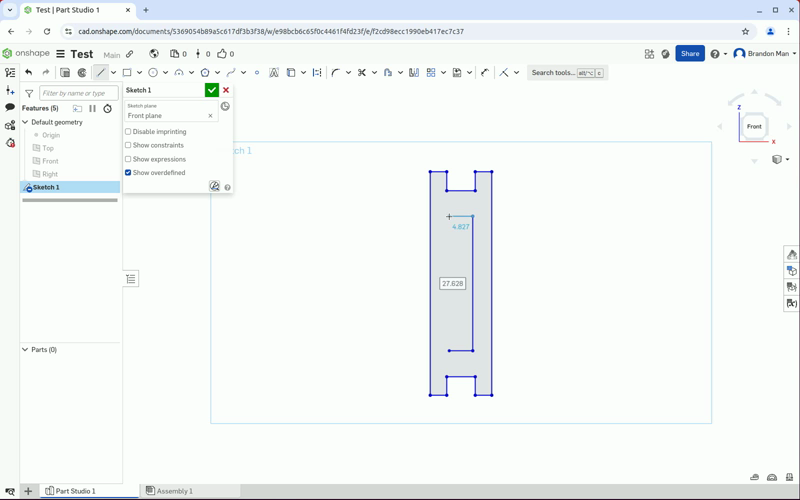
click(449, 216)
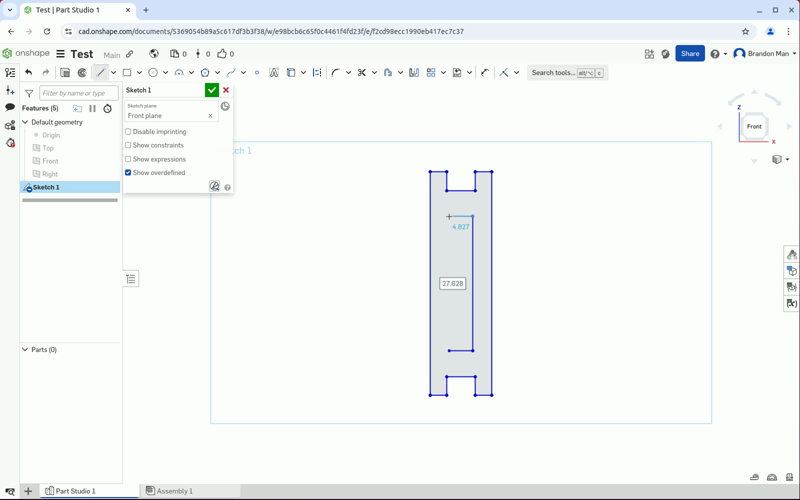
key_up(shift)
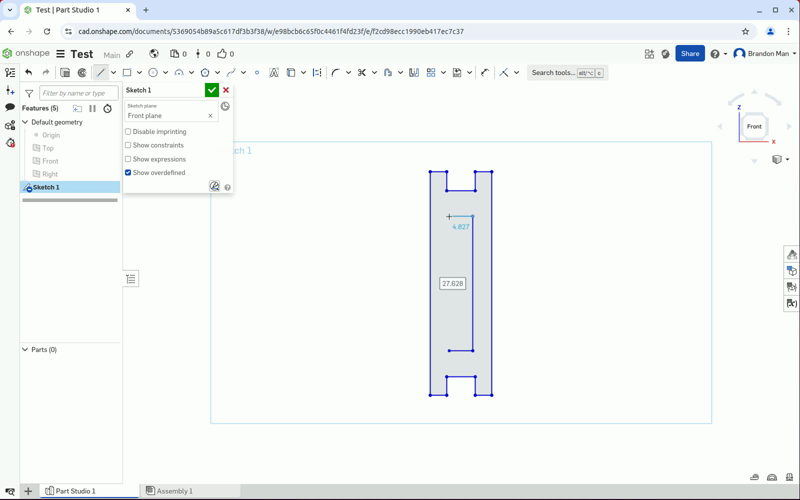
key_down(shift)
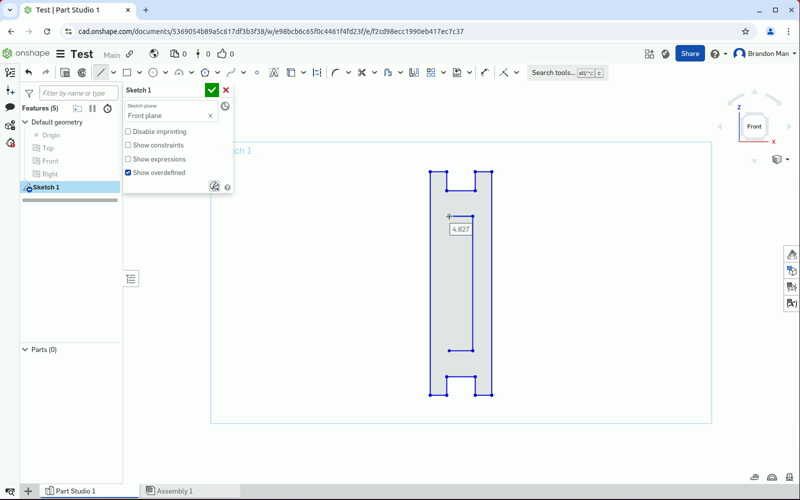
mouse_move(449, 350)
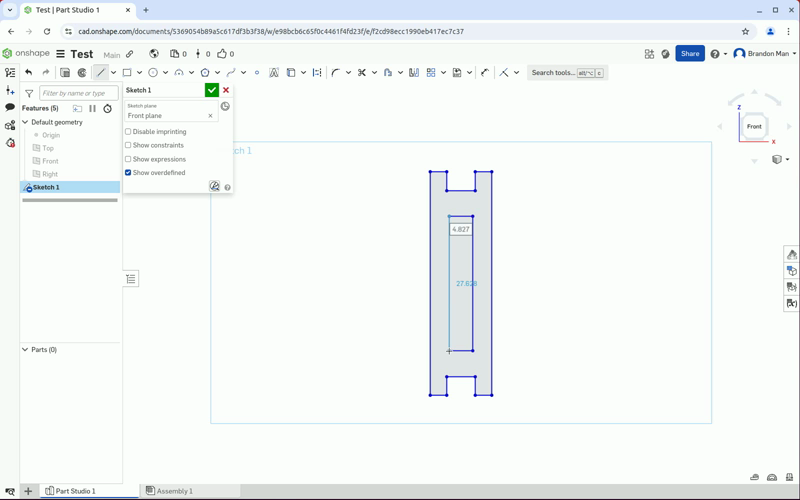
key_up(shift)
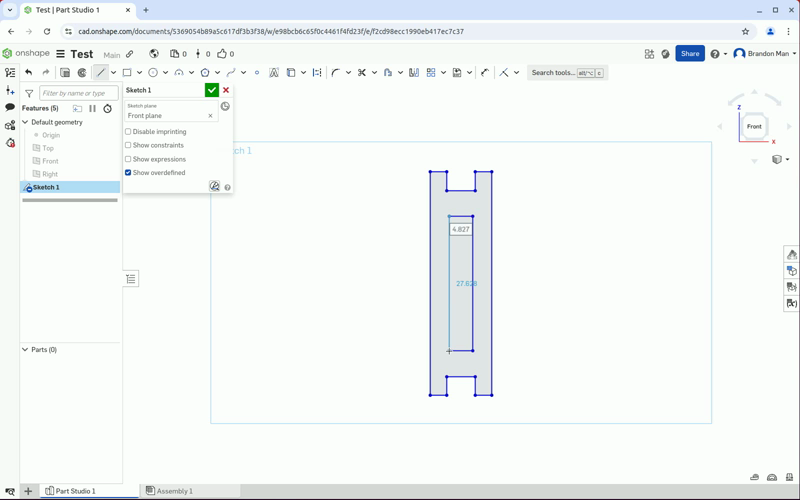
click(449, 350)
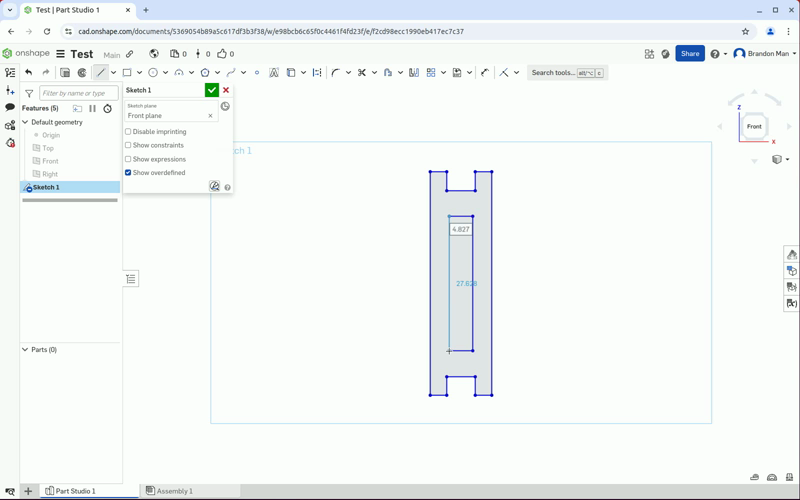
key(esc)
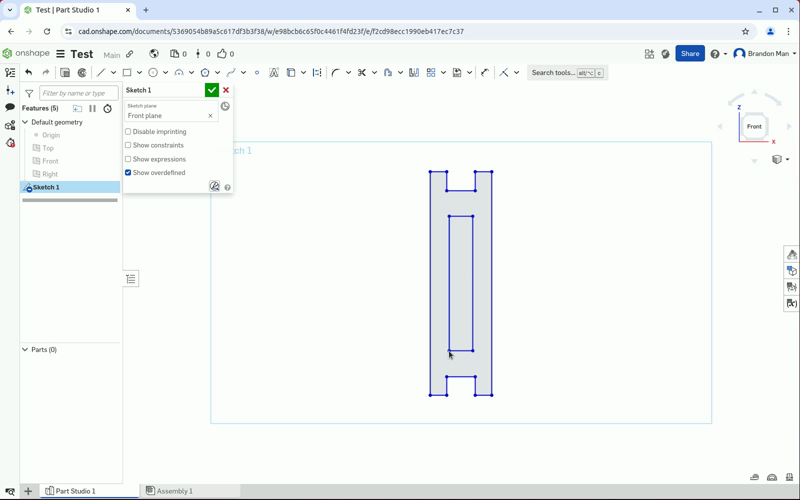
mouse_move(451, 208)
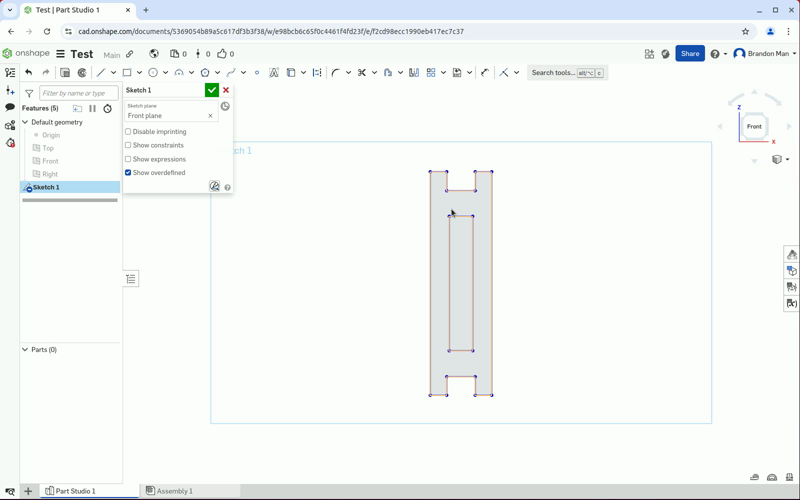
click(451, 208)
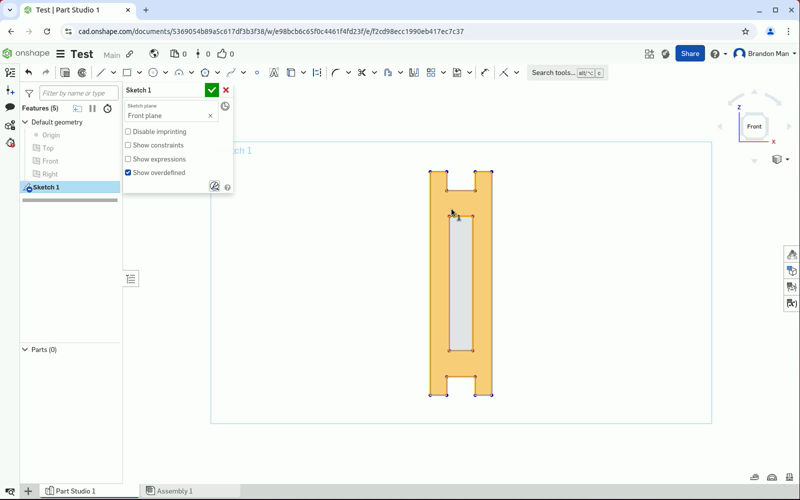
mouse_move(73, 352)
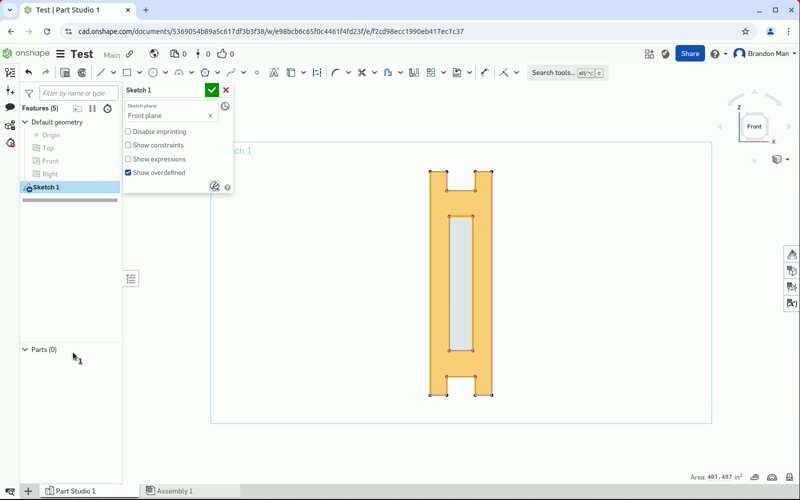
key(shift+y)
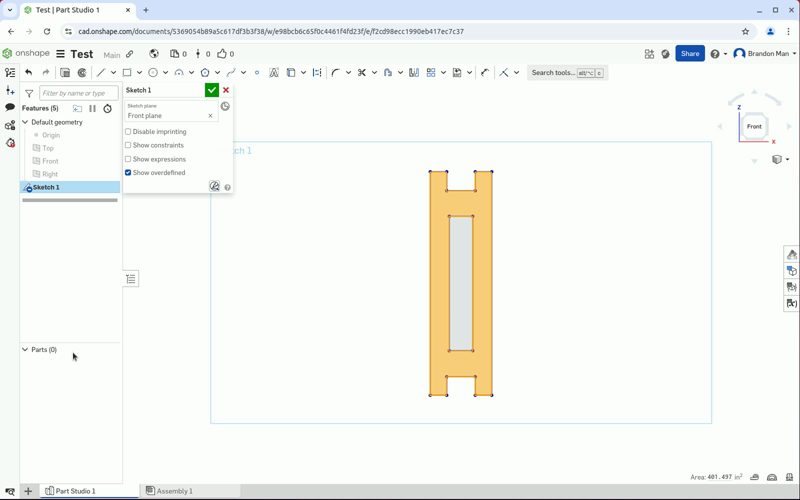
key(shift+e)
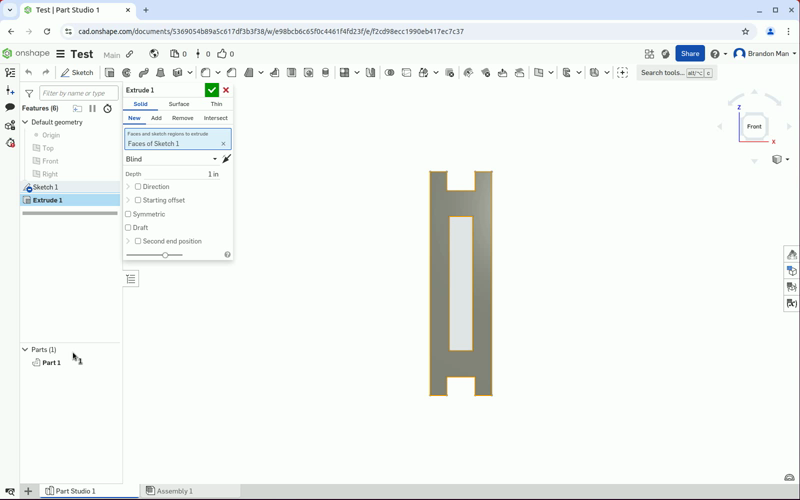
mouse_move(143, 106)
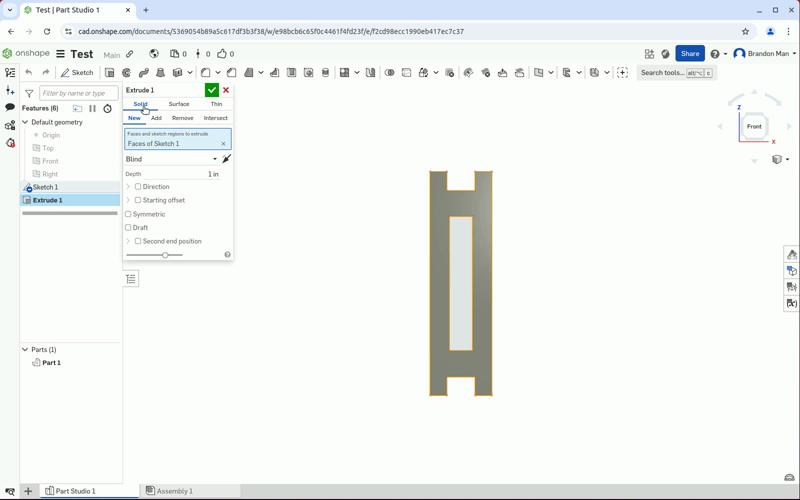
click(143, 106)
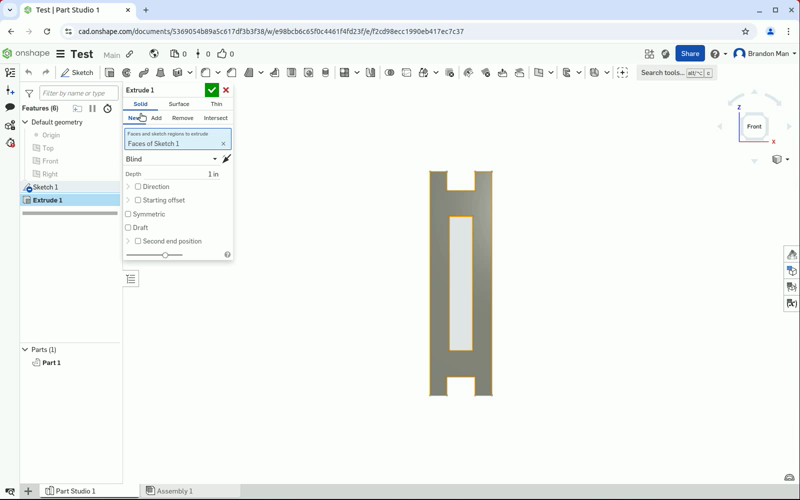
mouse_move(137, 120)
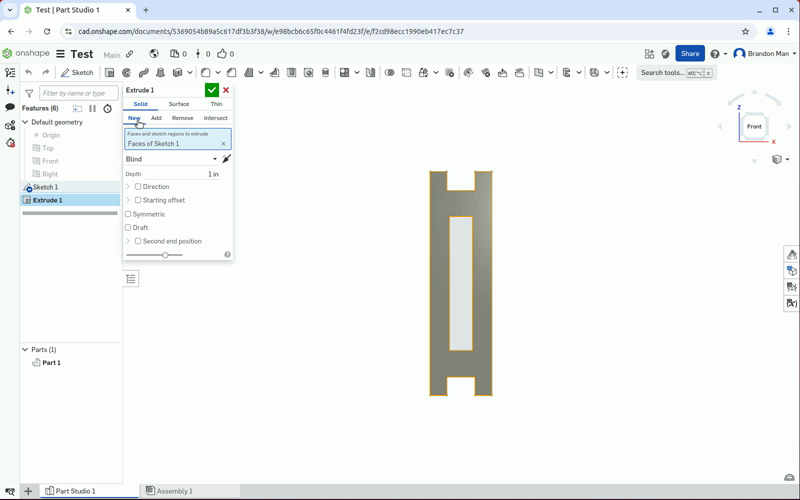
click(137, 120)
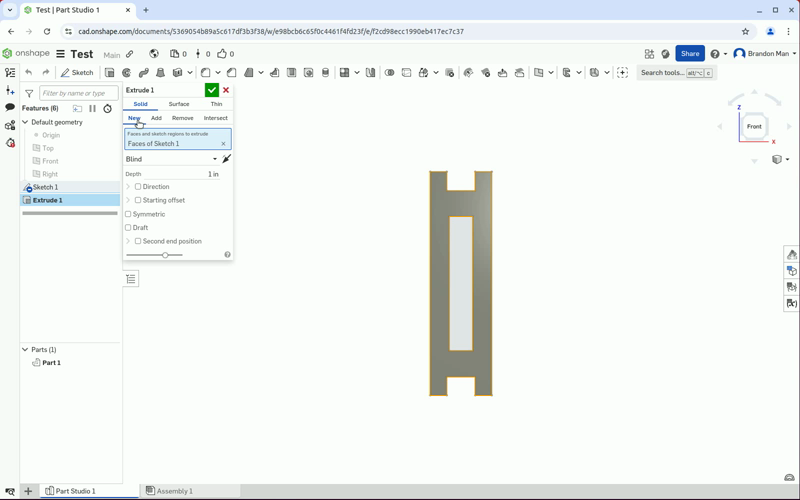
key(tab, 4)
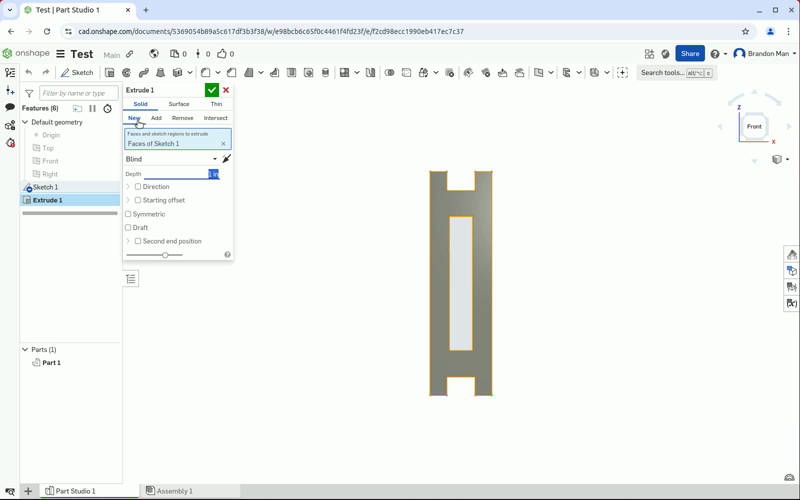
text(-7.222)
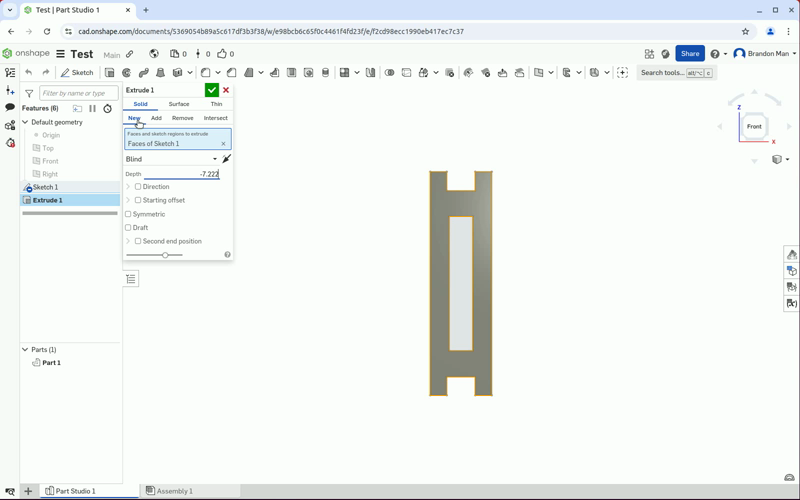
key(tab, 3)
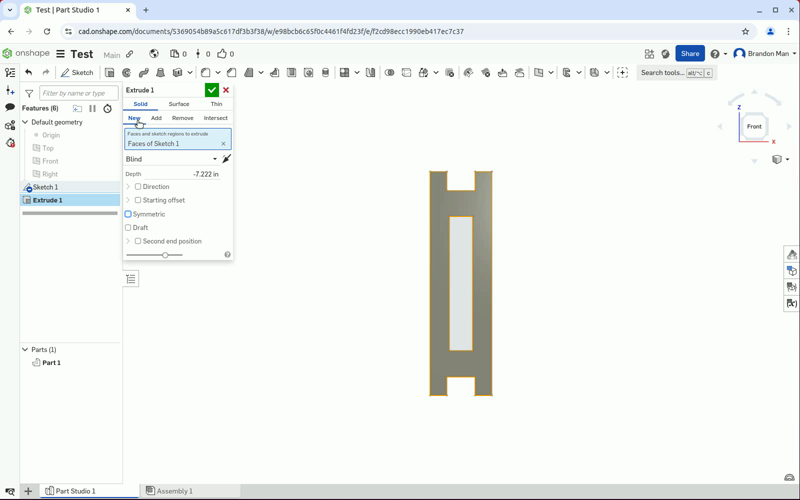
key(space)
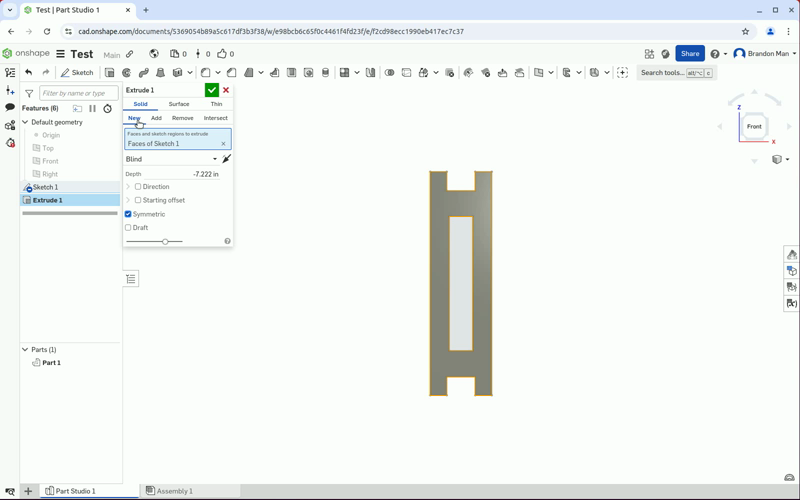
key(enter)
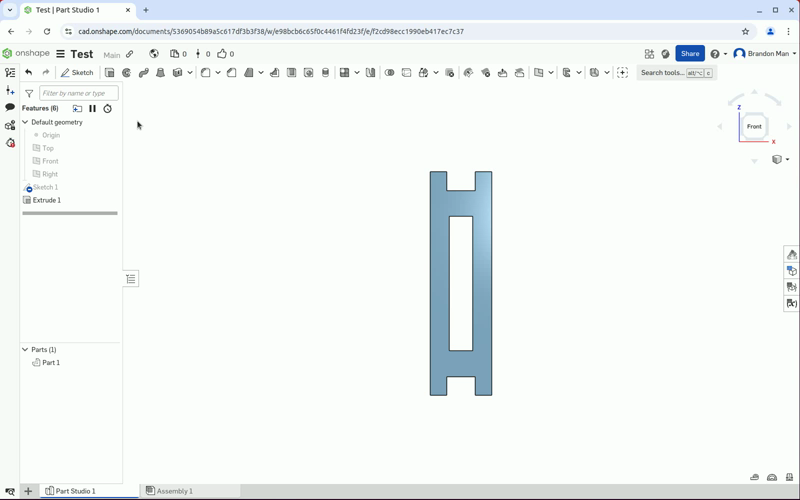
key(shift+h)
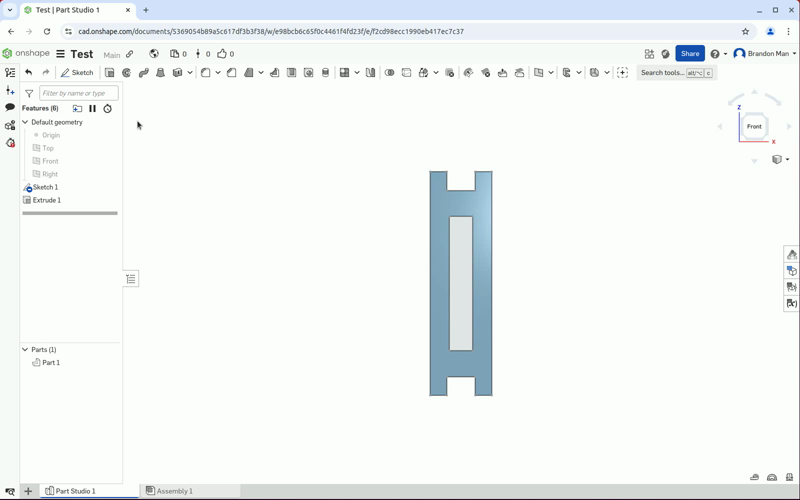
key(shift+h)
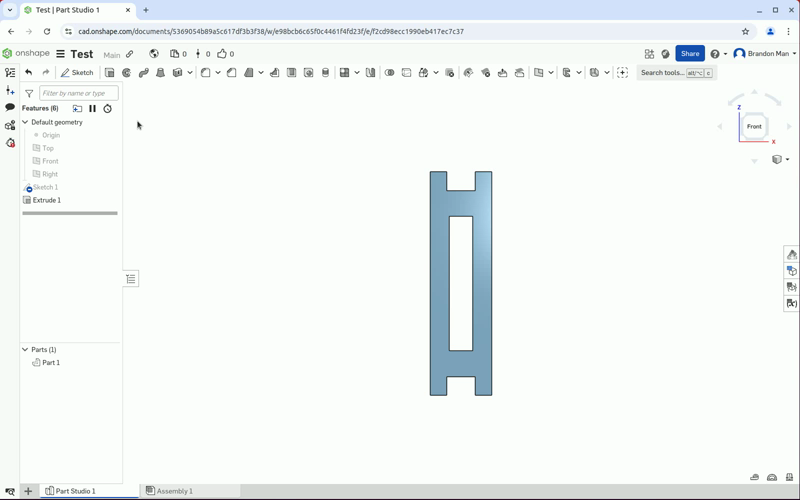
mouse_move(73, 189)
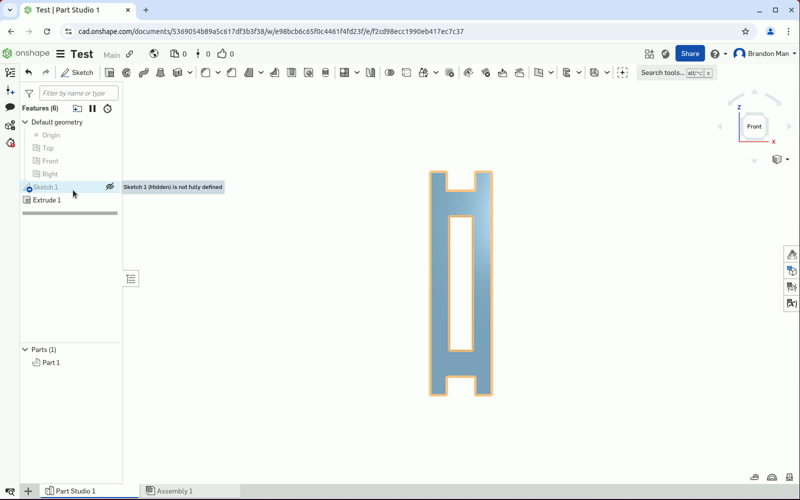
click(73, 189)
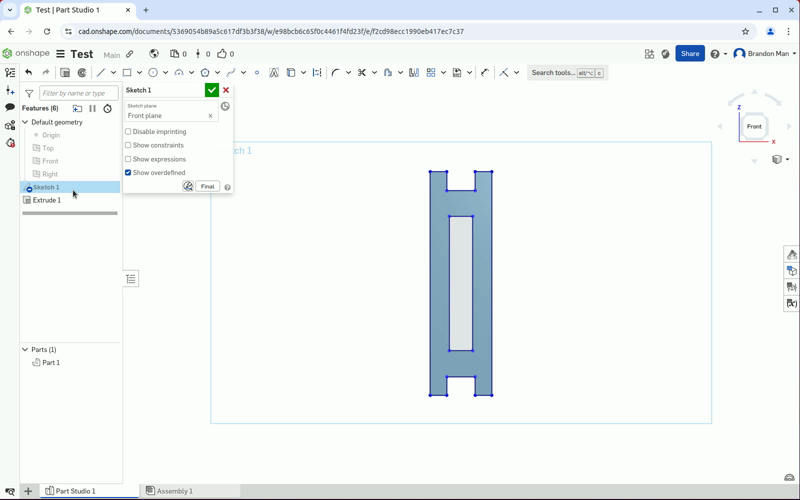
mouse_move(229, 92)
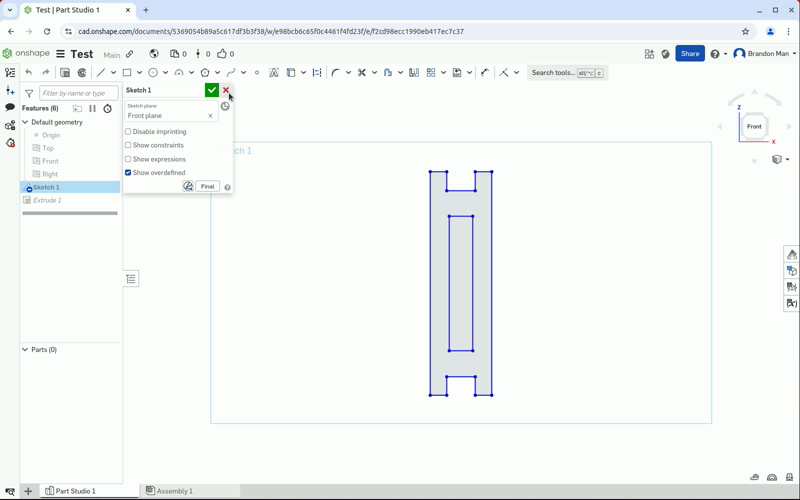
click(229, 92)
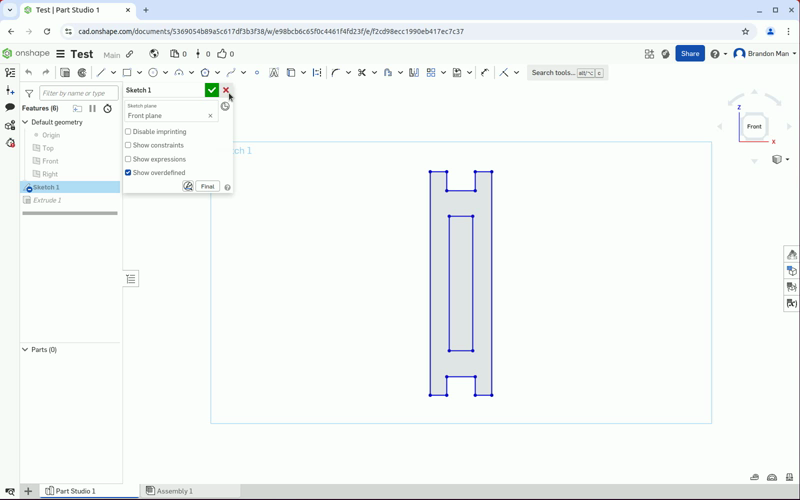
key(shift+s)
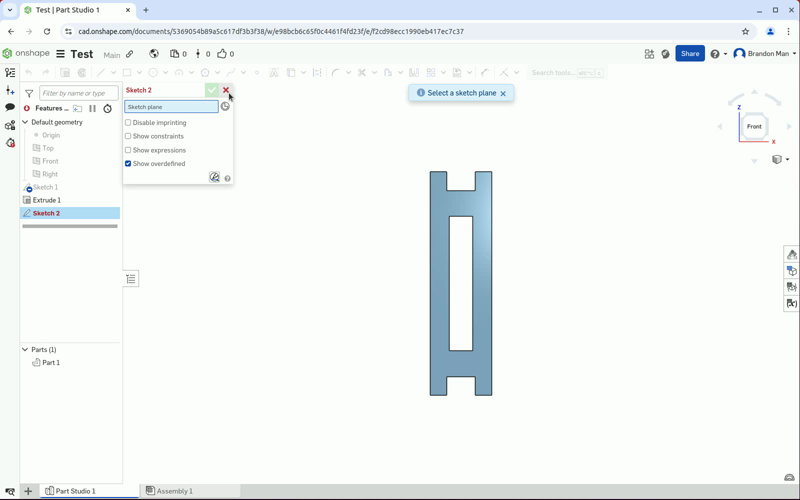
mouse_move(73, 163)
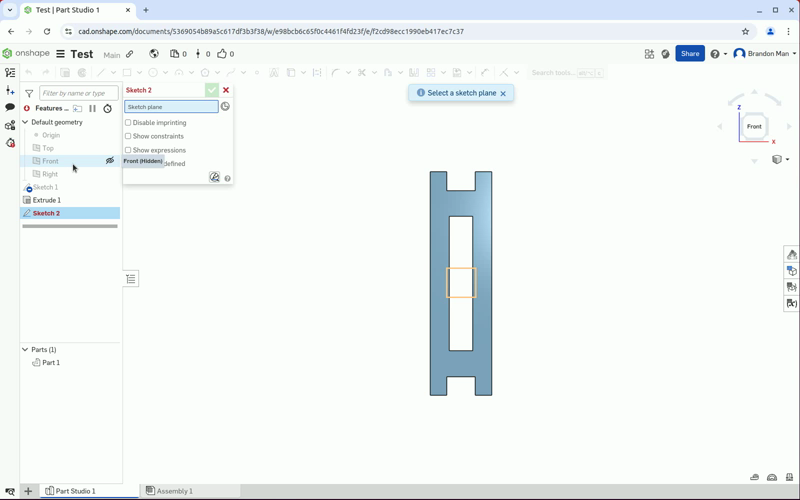
click(73, 163)
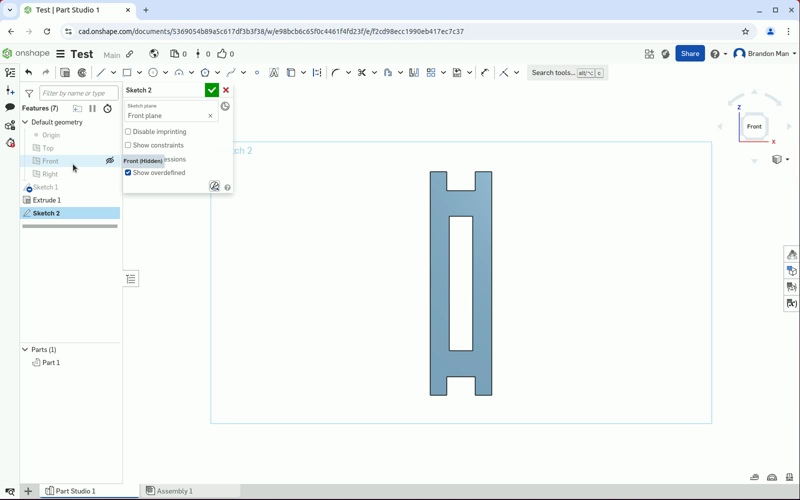
mouse_move(73, 352)
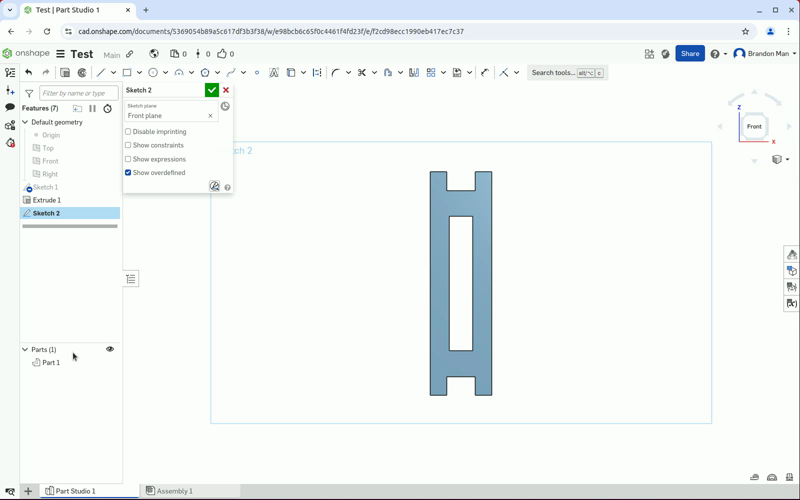
key(y)
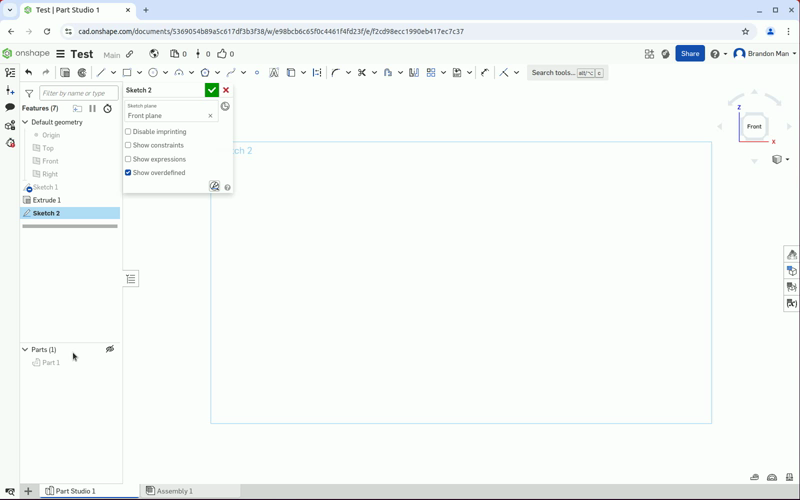
key(l)
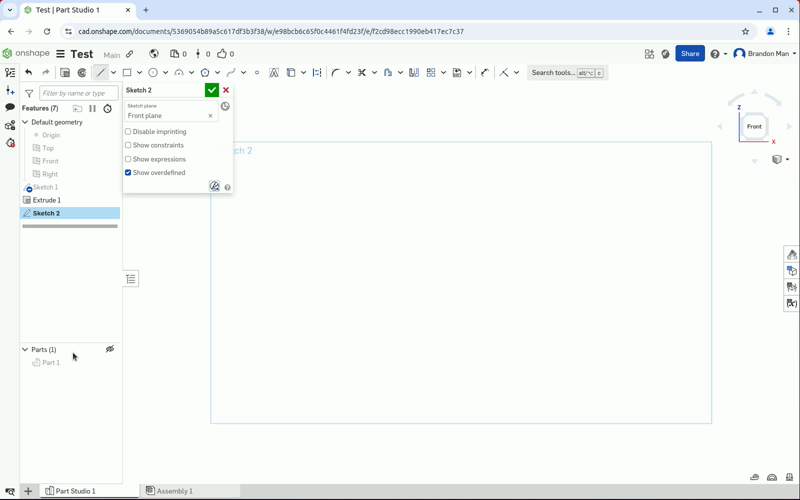
key_down(shift)
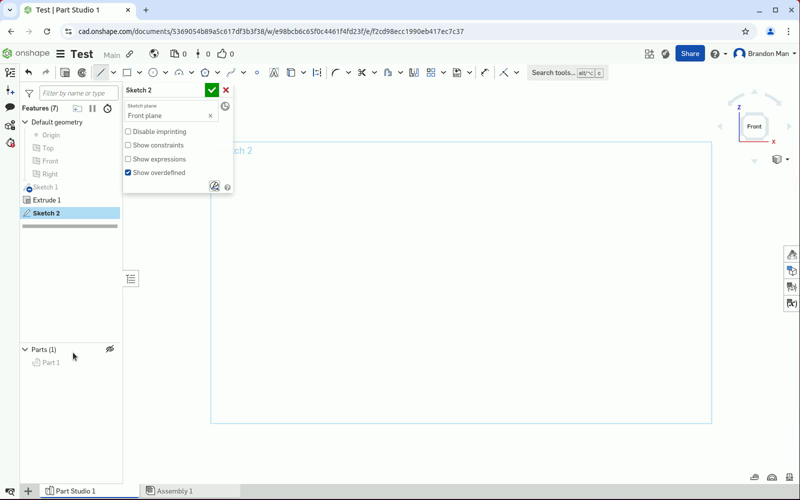
mouse_move(447, 349)
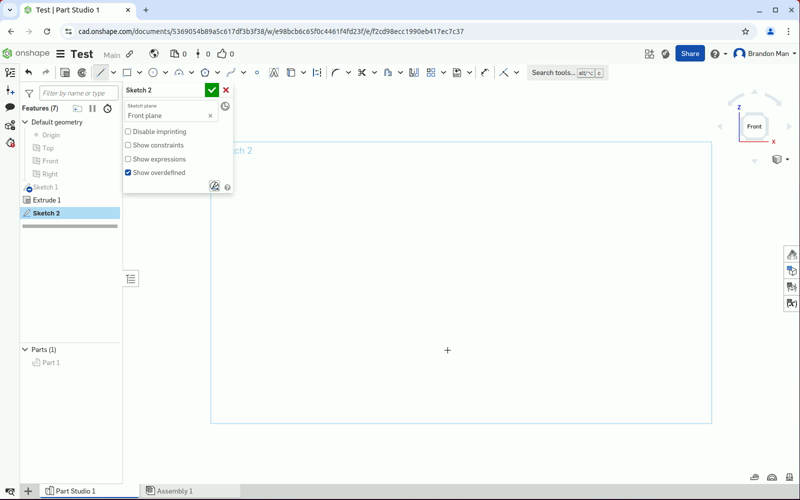
click(447, 349)
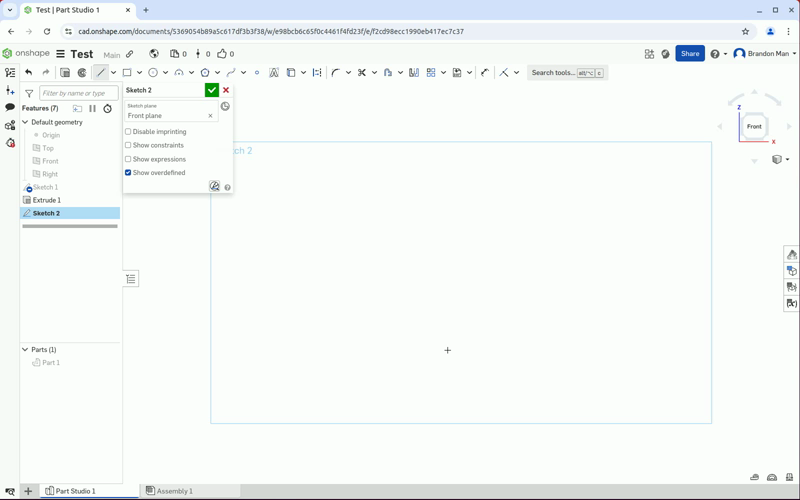
key_up(shift)
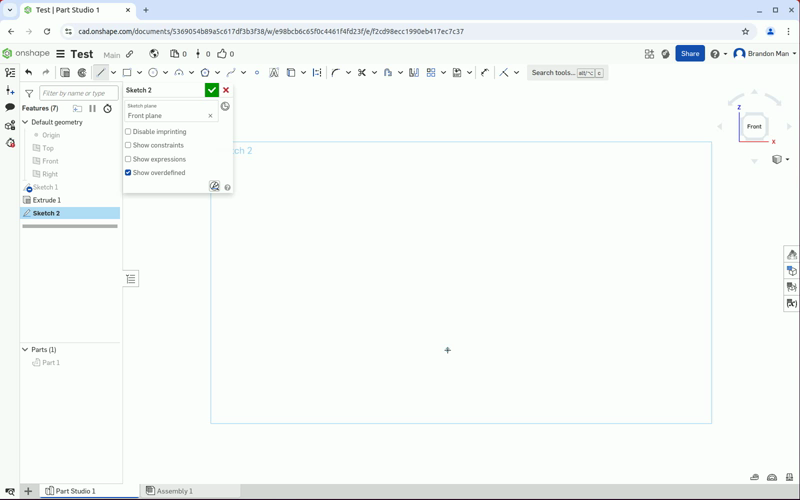
key_down(shift)
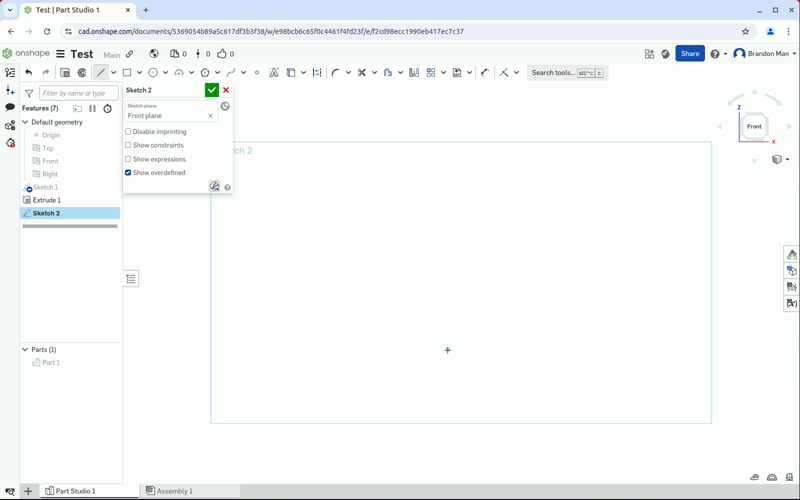
mouse_move(477, 349)
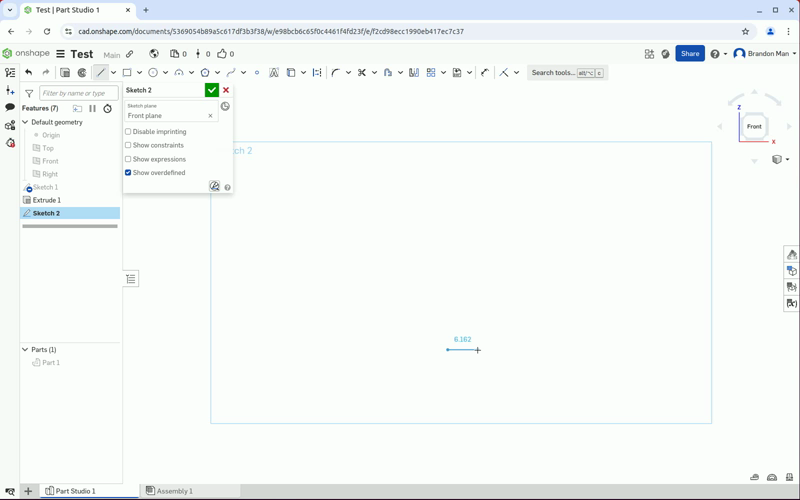
mouse_move(473, 349)
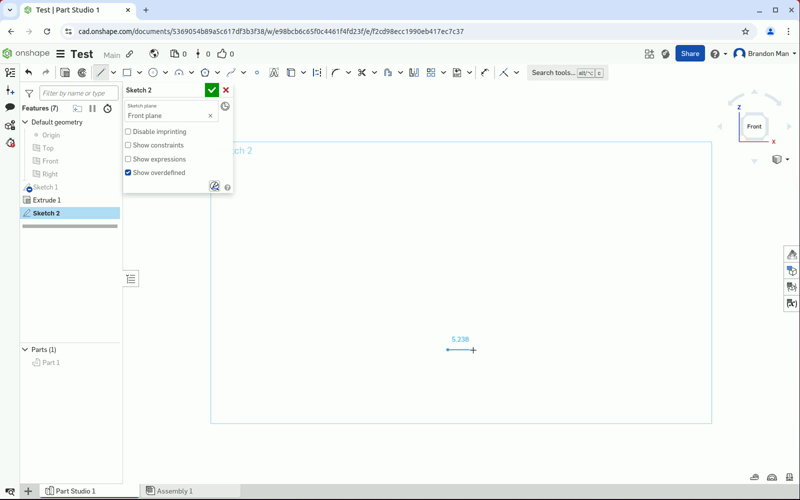
click(473, 349)
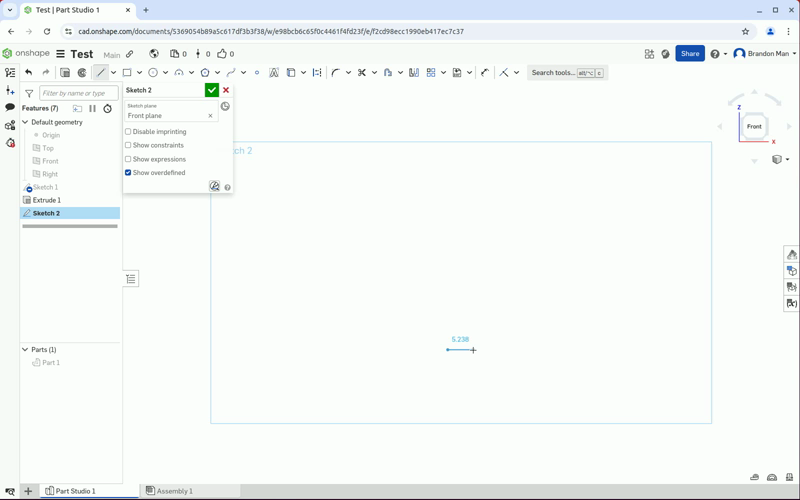
key_up(shift)
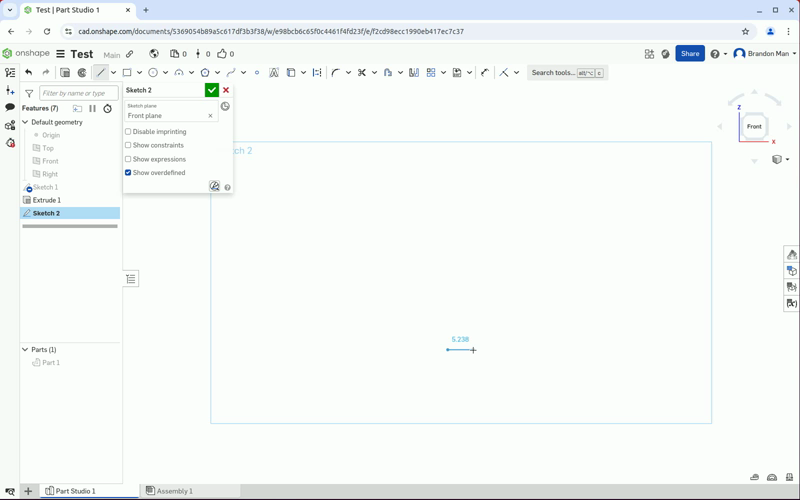
key_down(shift)
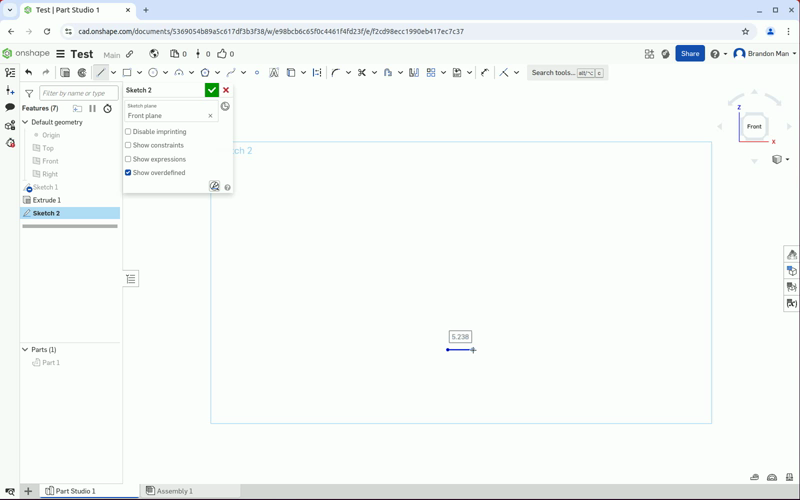
mouse_move(473, 216)
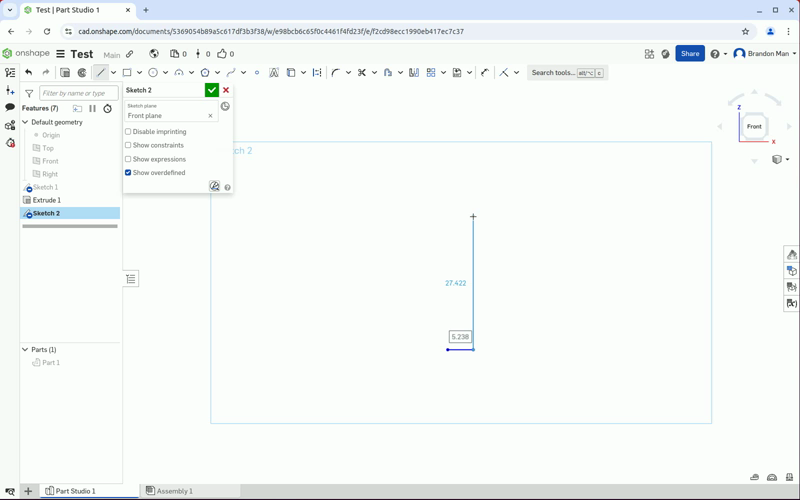
click(473, 216)
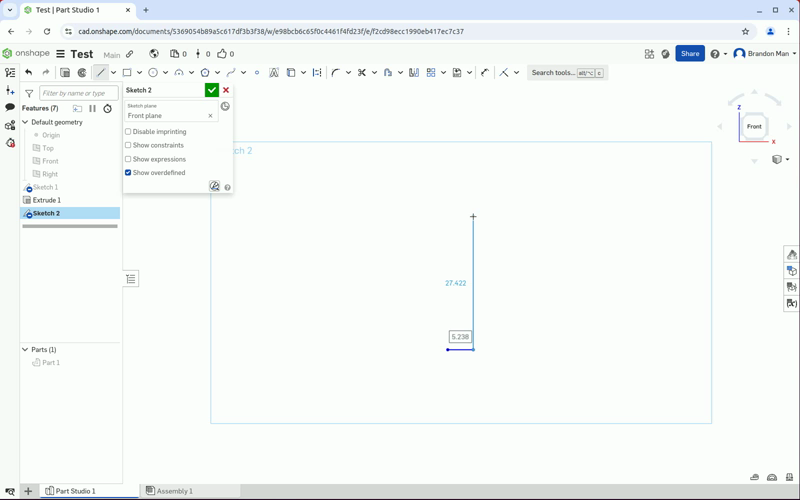
key_up(shift)
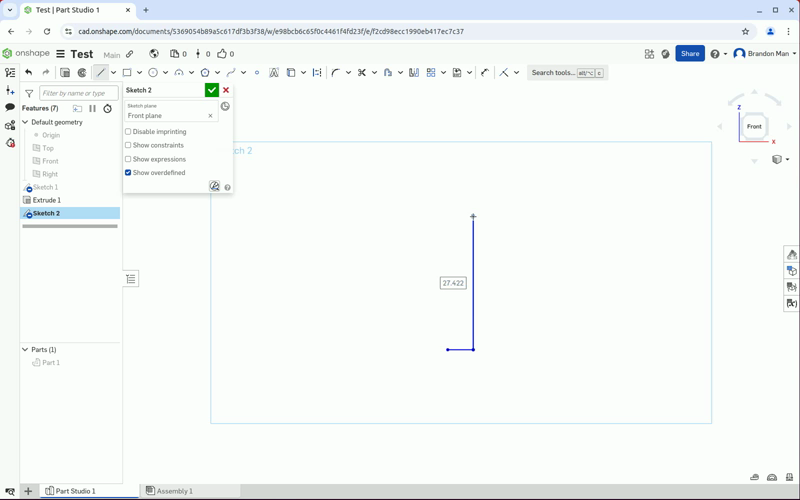
key_down(shift)
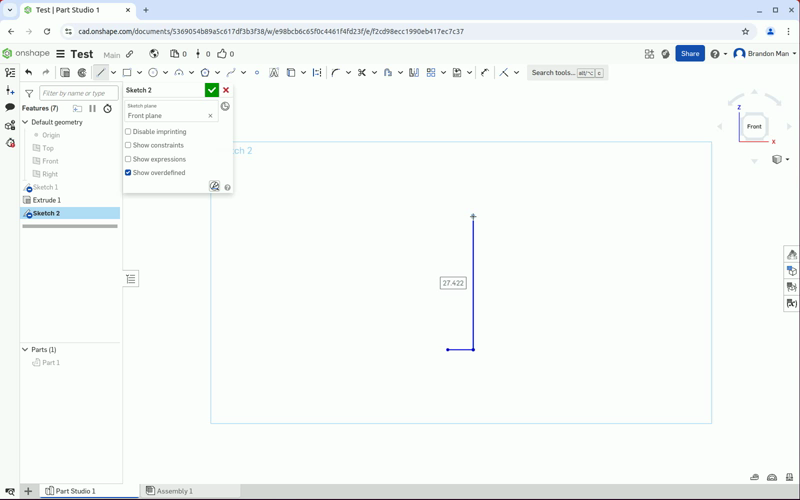
mouse_move(503, 216)
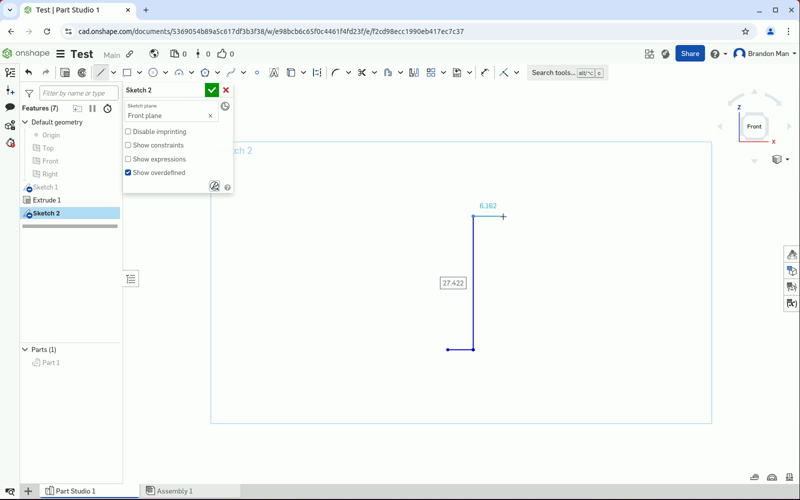
mouse_move(447, 216)
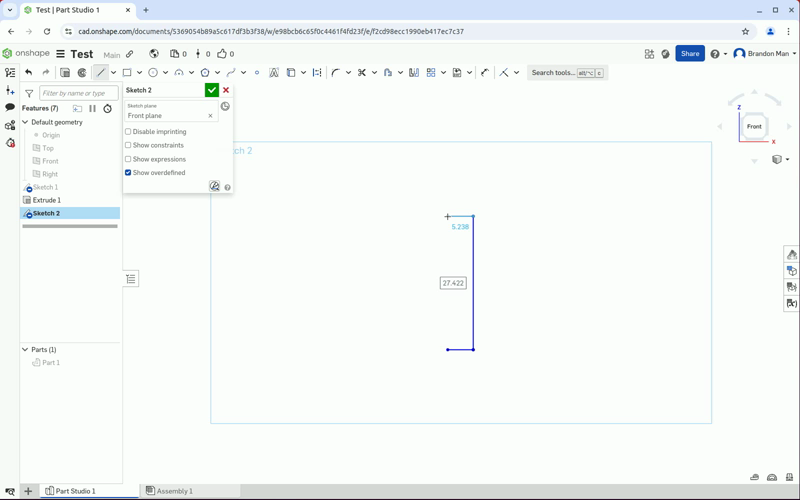
click(447, 216)
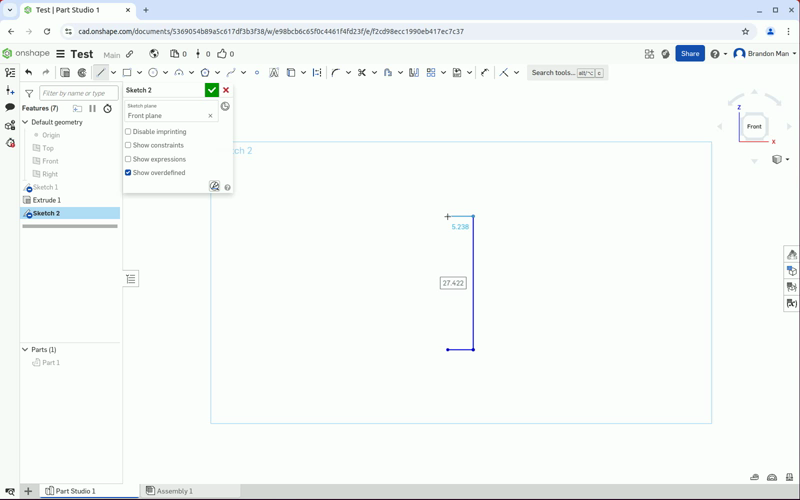
key_up(shift)
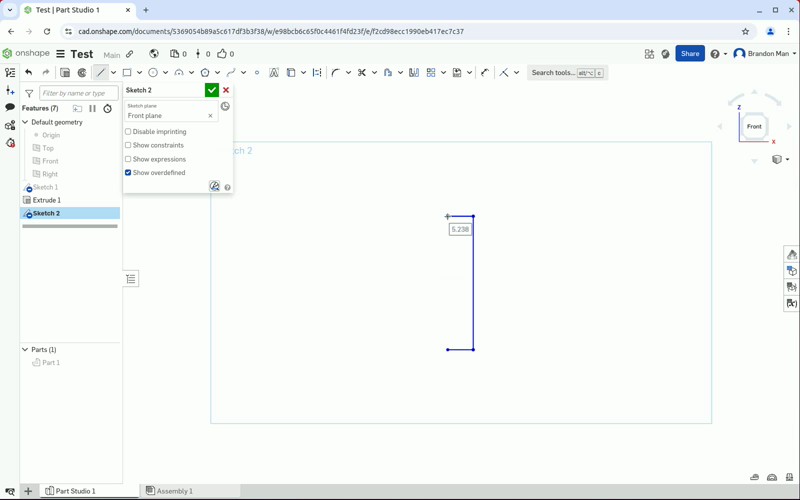
key_down(shift)
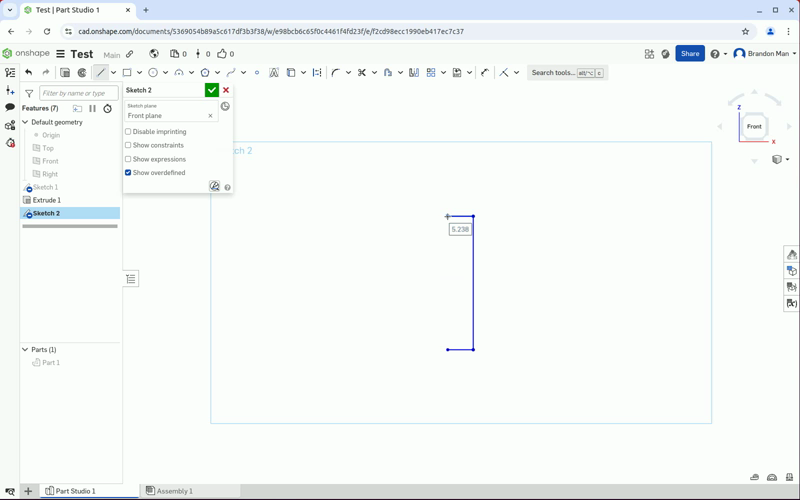
mouse_move(447, 349)
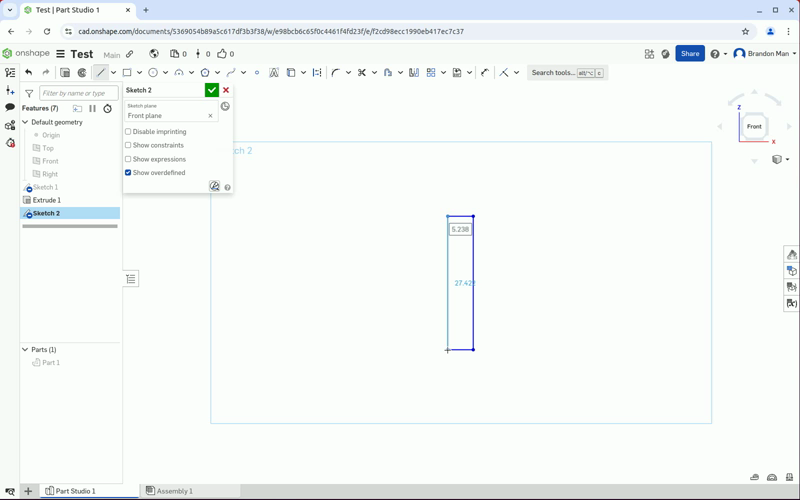
key_up(shift)
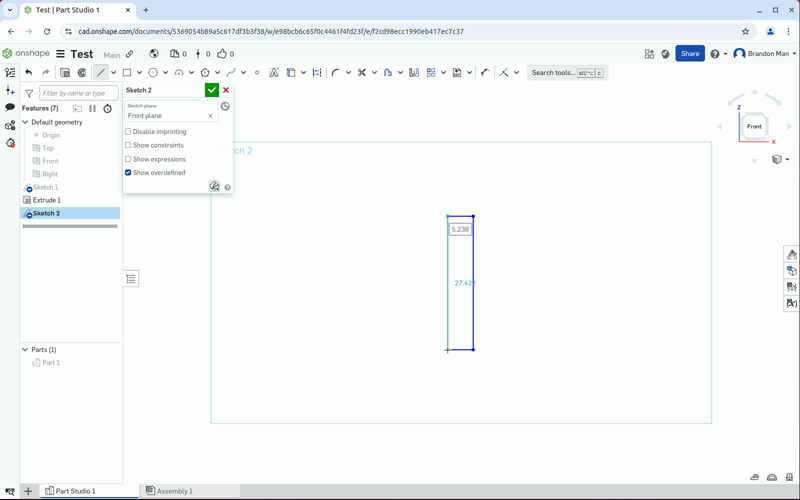
click(447, 349)
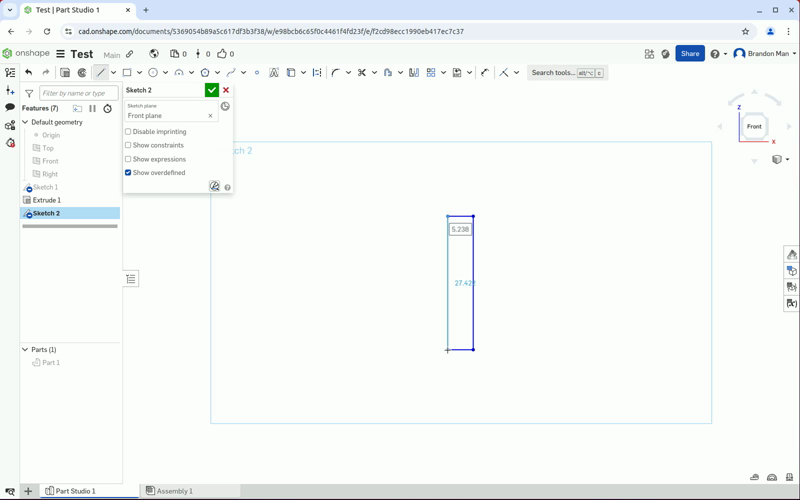
key(esc)
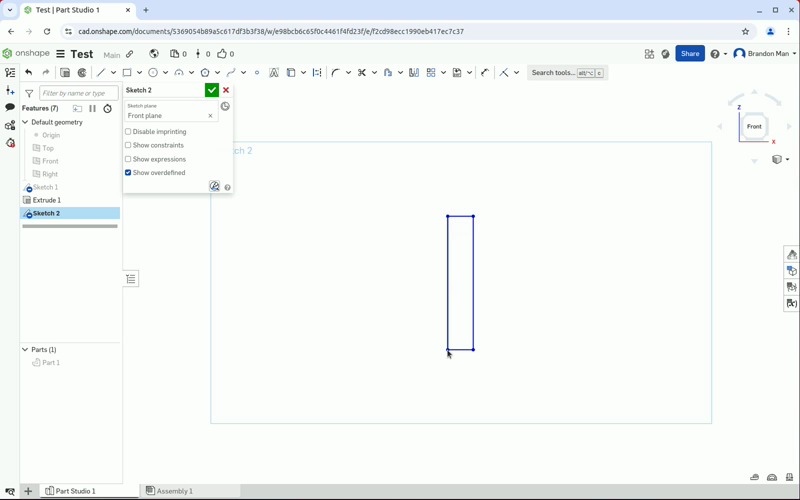
mouse_move(466, 304)
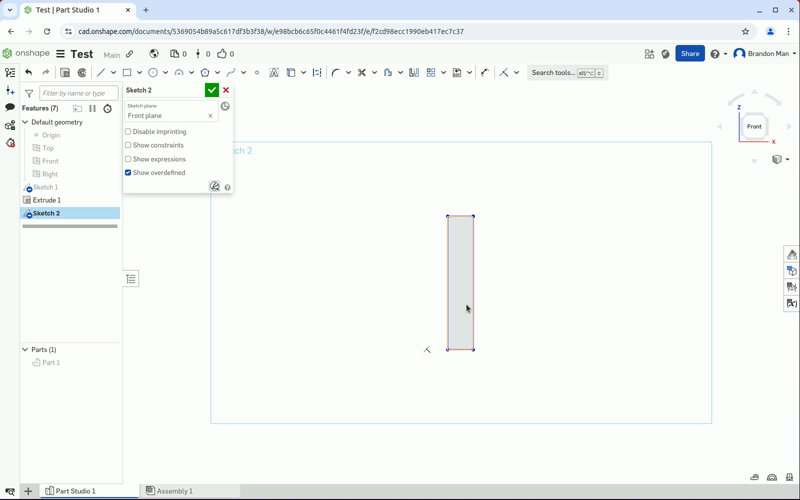
click(466, 304)
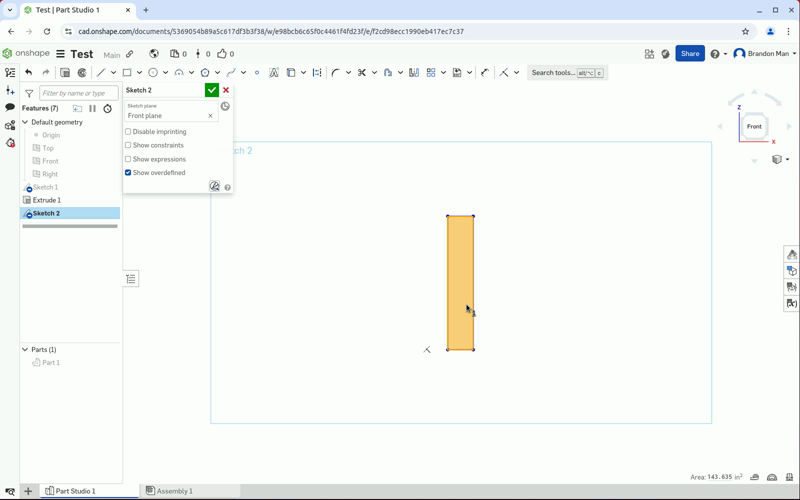
mouse_move(73, 352)
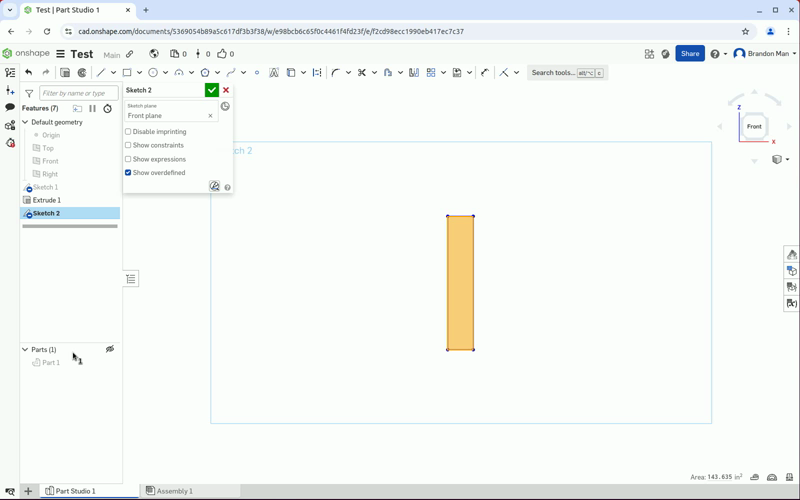
key(shift+y)
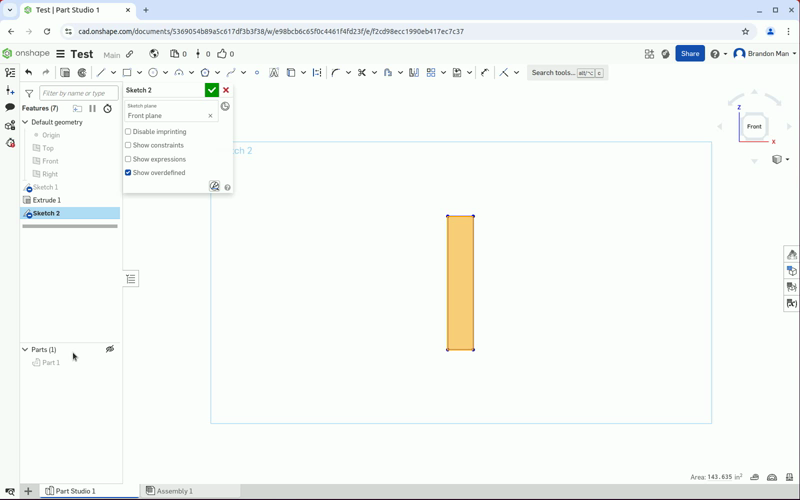
key(shift+e)
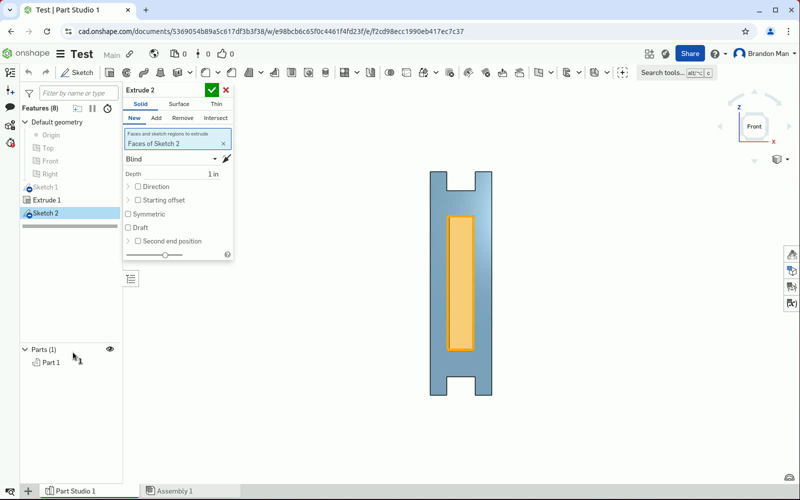
mouse_move(143, 106)
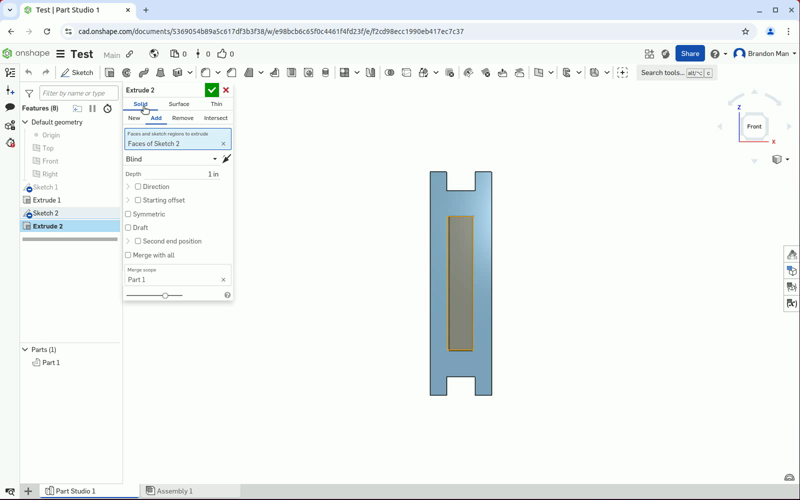
click(143, 106)
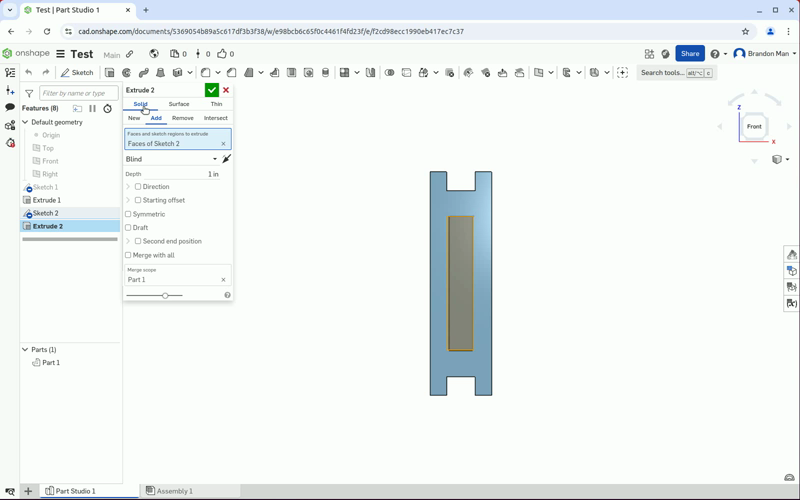
mouse_move(137, 120)
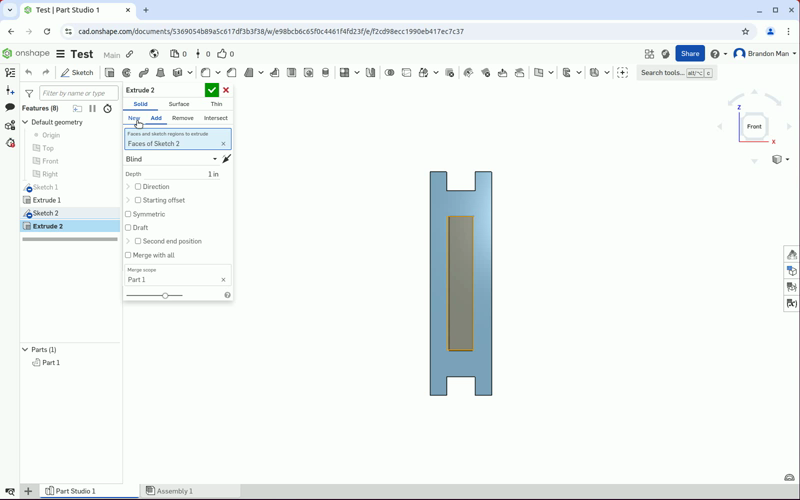
click(137, 120)
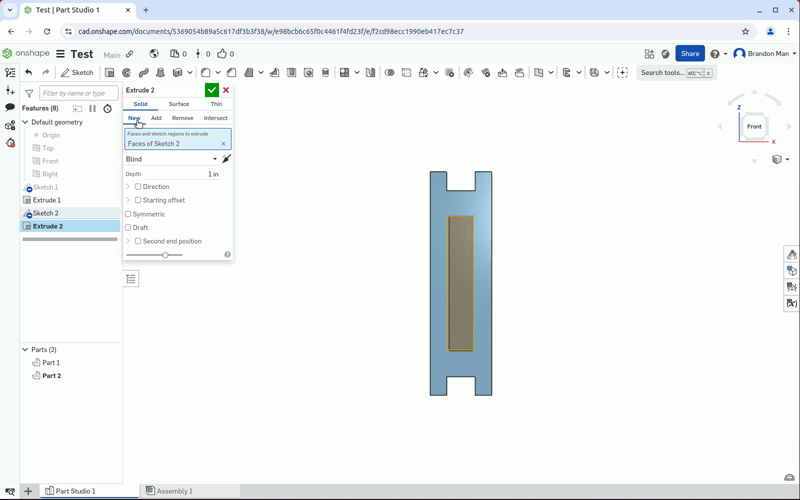
key(tab, 4)
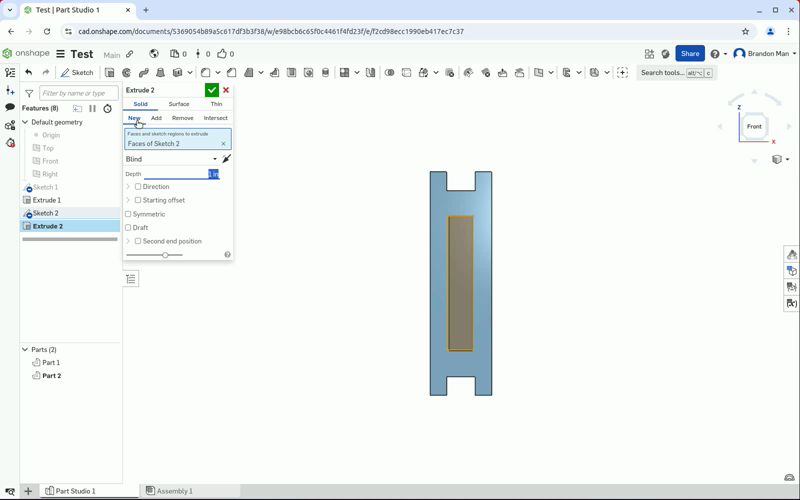
text(4.814)
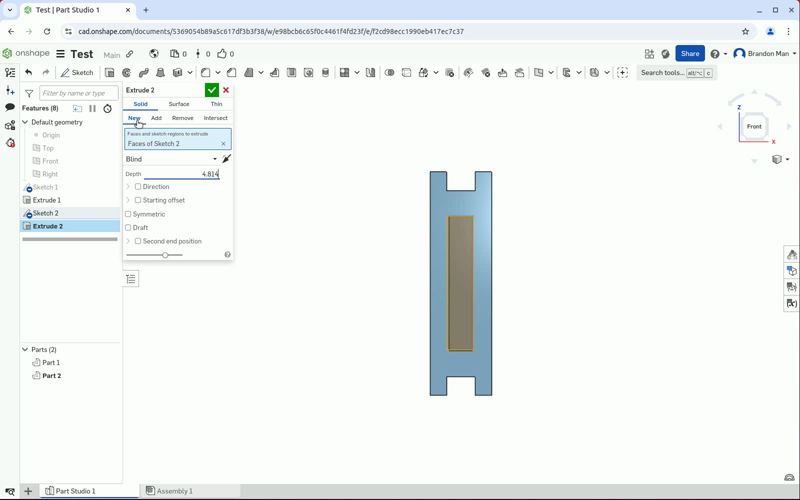
key(tab, 3)
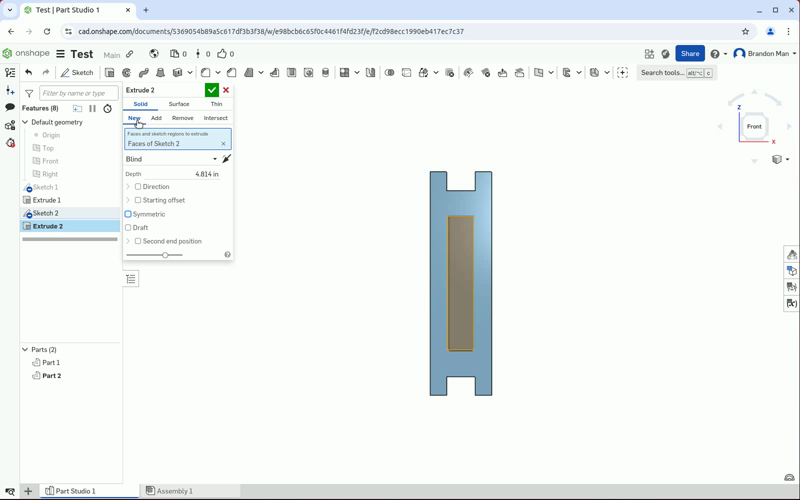
key(space)
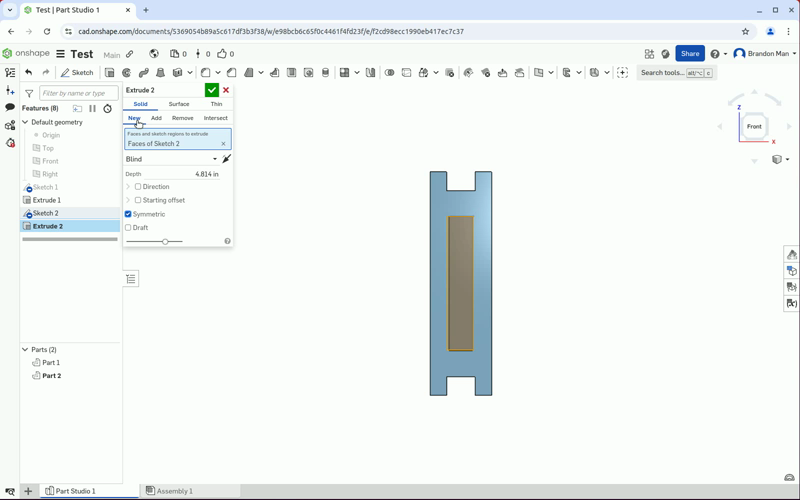
key(enter)
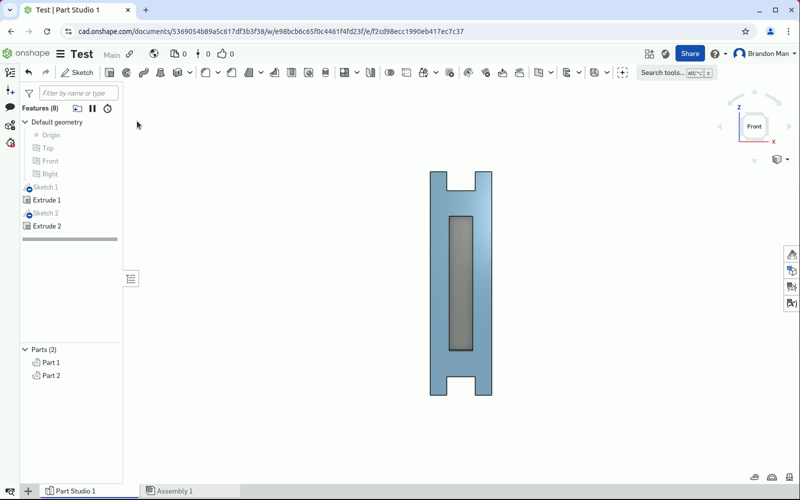
key(shift+h)
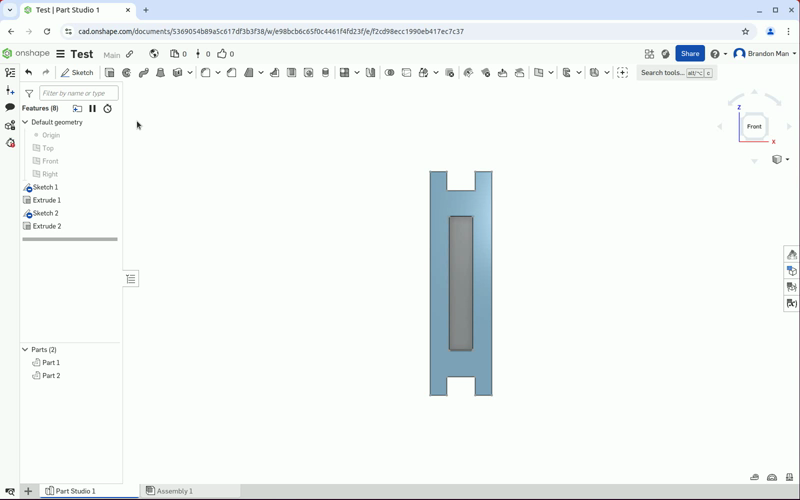
key(shift+h)
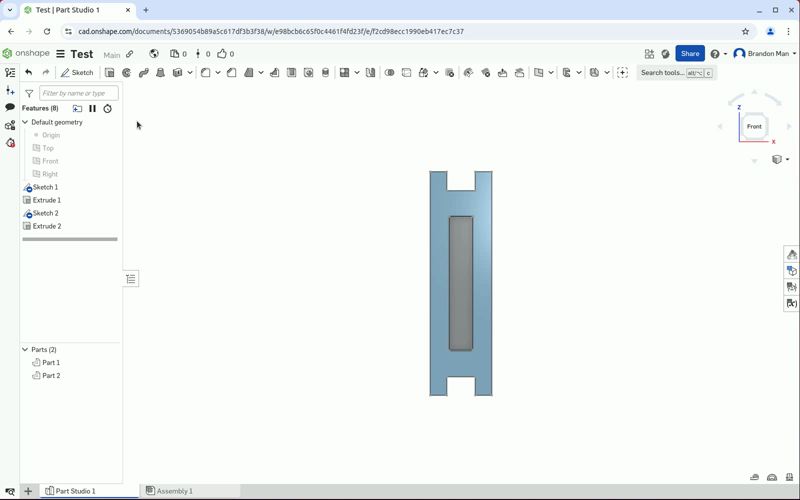
key(shift+7)
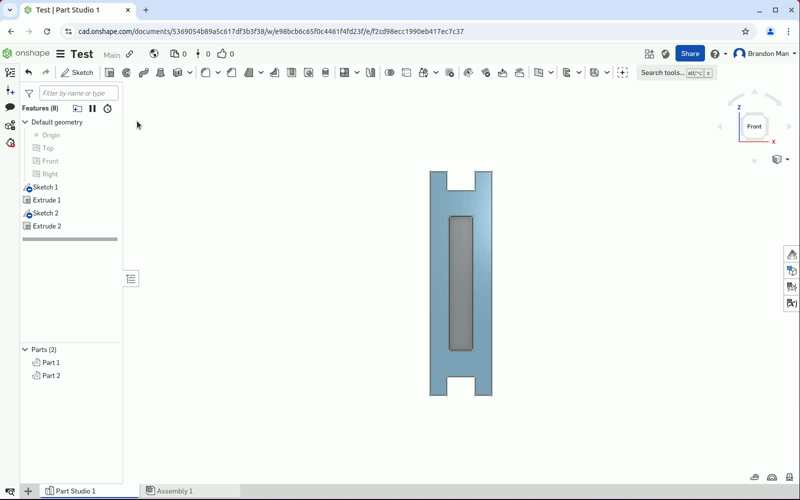
key(left, 2)
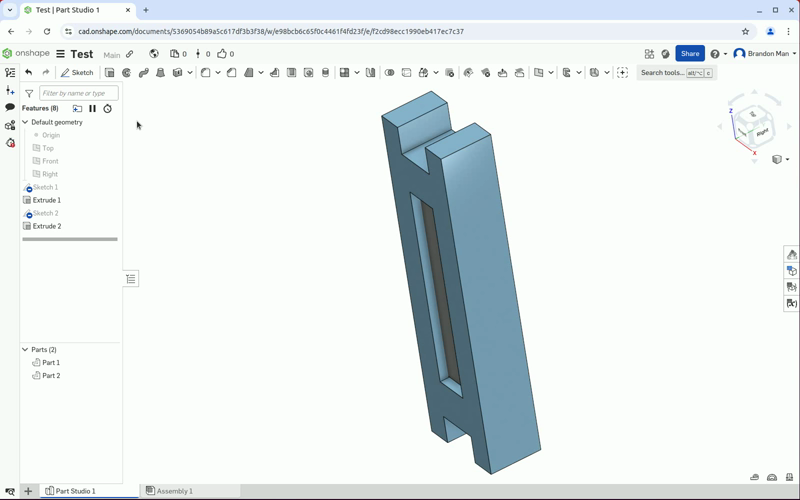
key(down, 2)
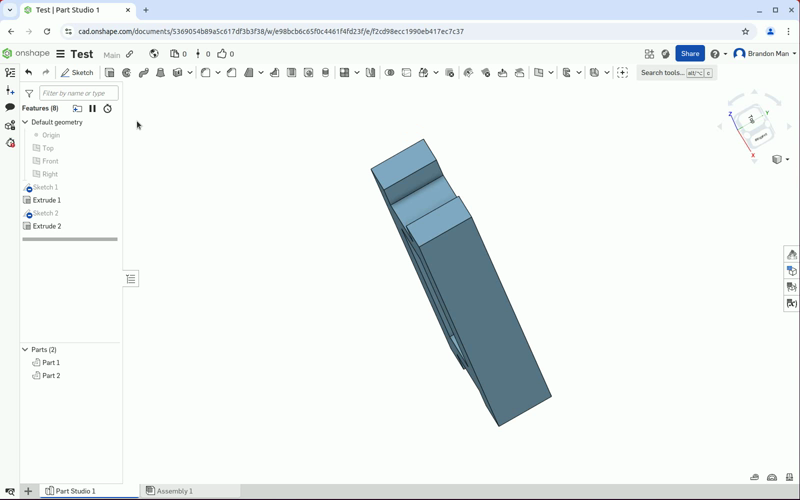
key(up, 2)
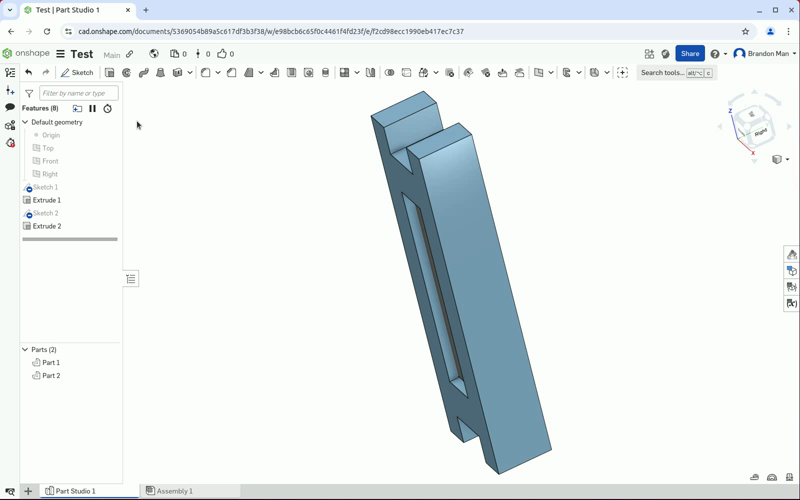
key(right, 2)
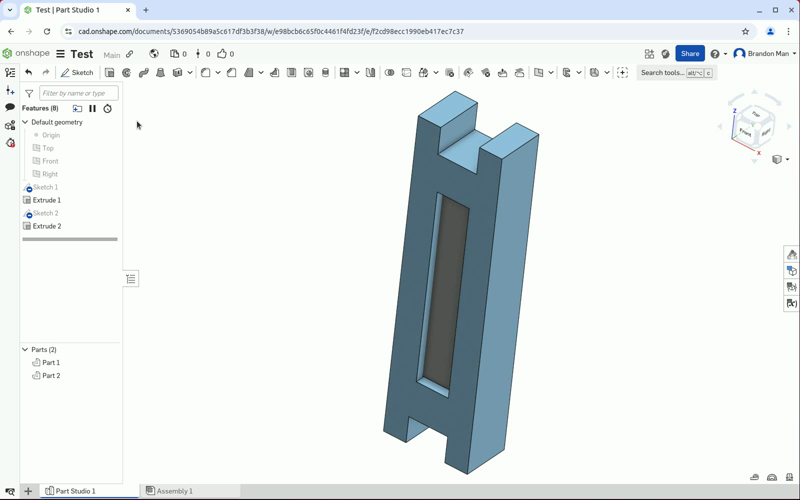
mouse_move(73, 189)
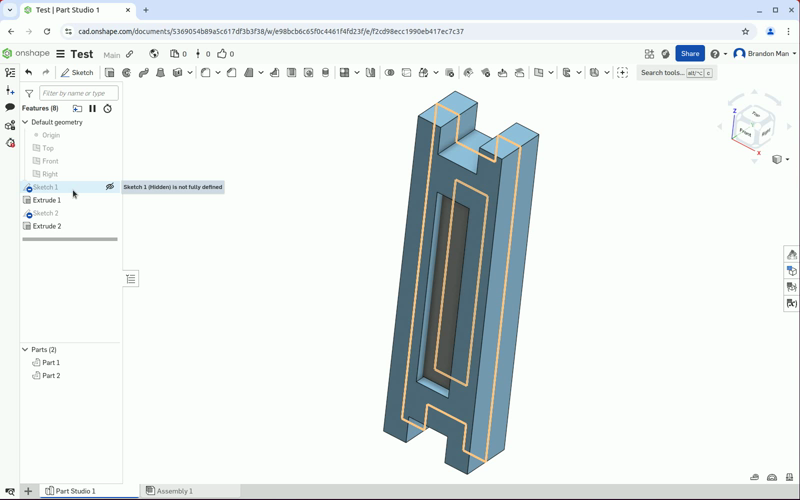
click(73, 189)